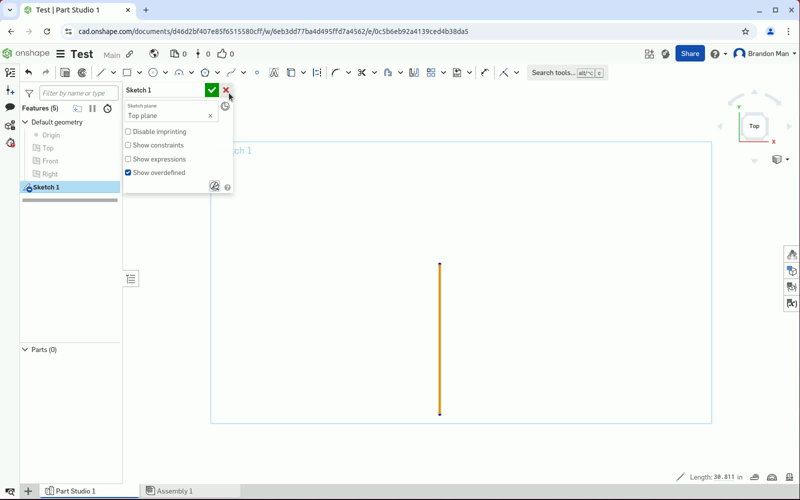
key(shift+h)
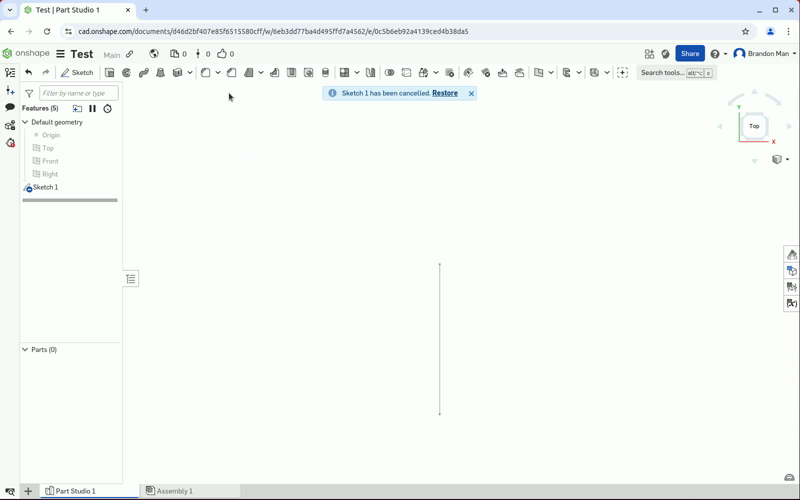
key(shift+s)
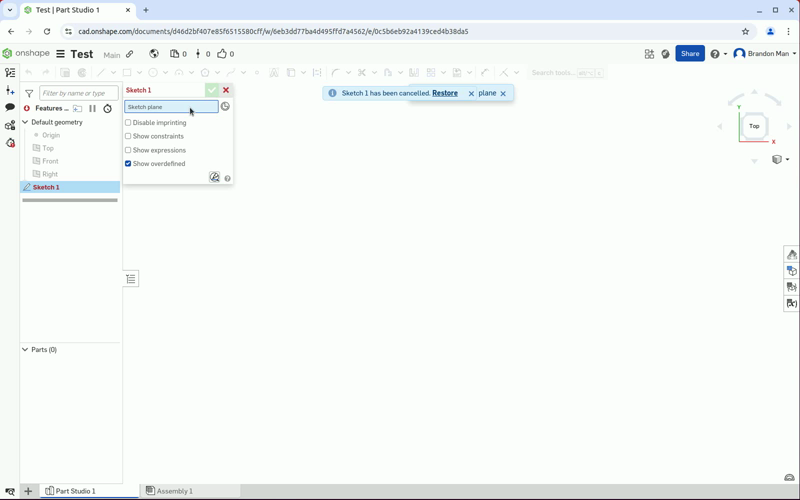
mouse_move(73, 150)
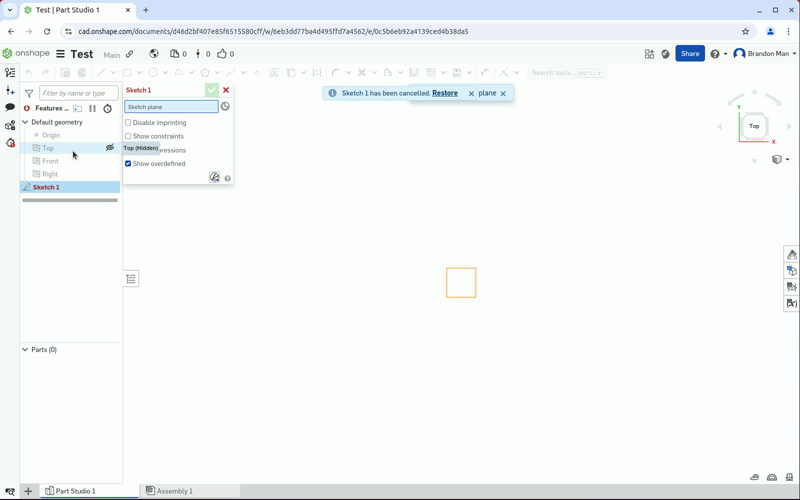
click(73, 150)
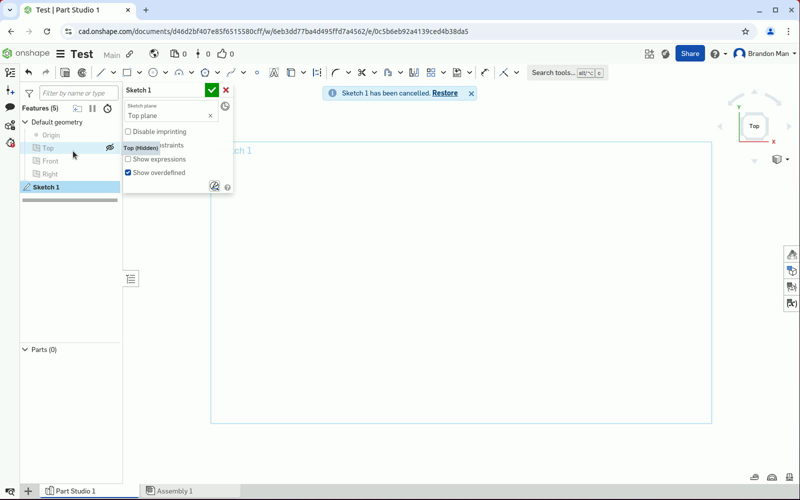
mouse_move(73, 352)
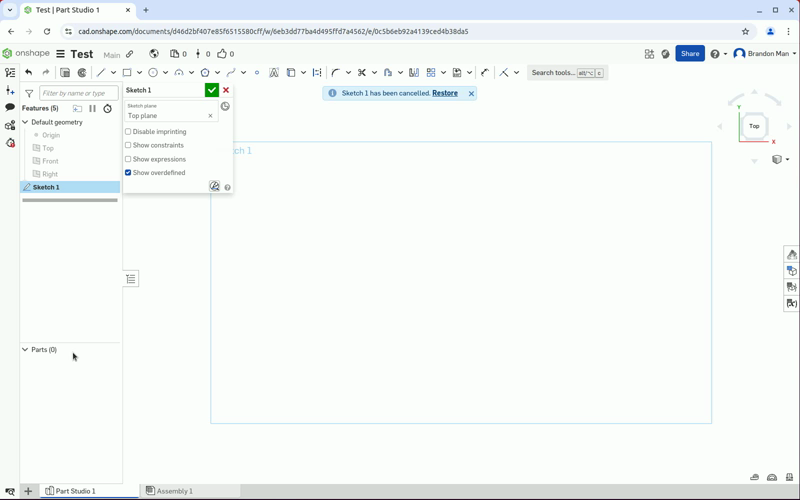
key(y)
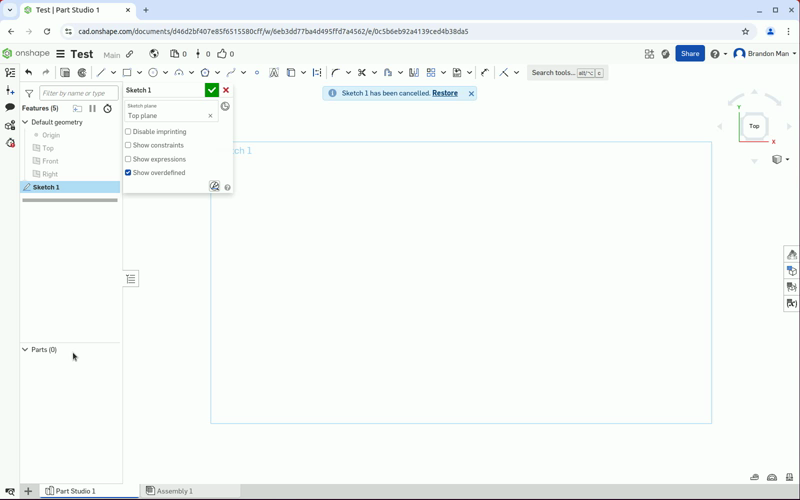
key(l)
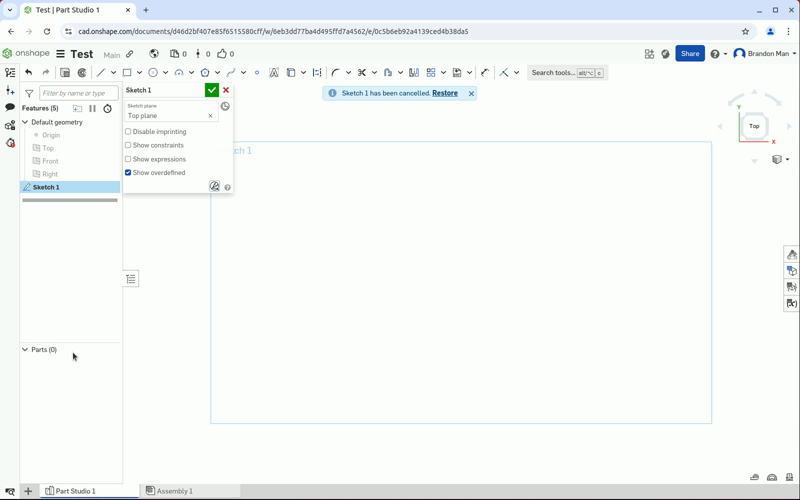
key_down(shift)
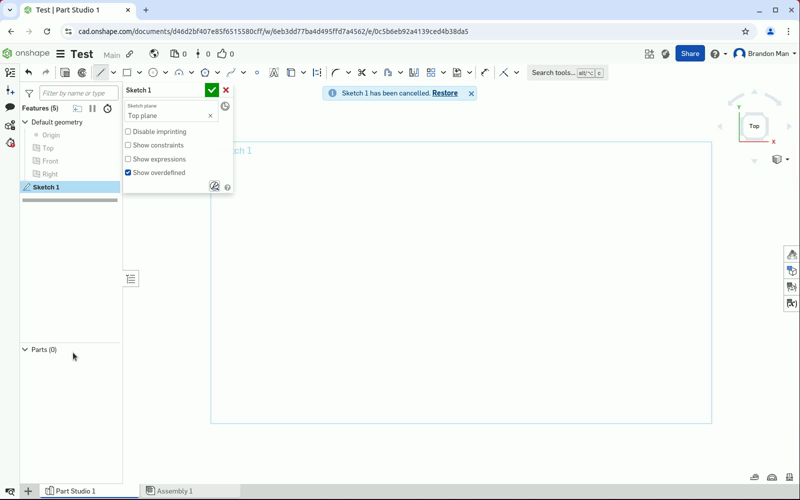
mouse_move(370, 374)
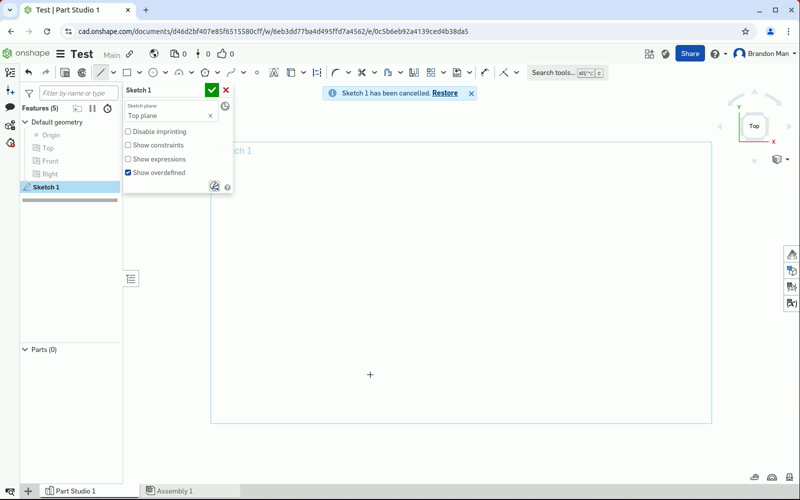
click(370, 374)
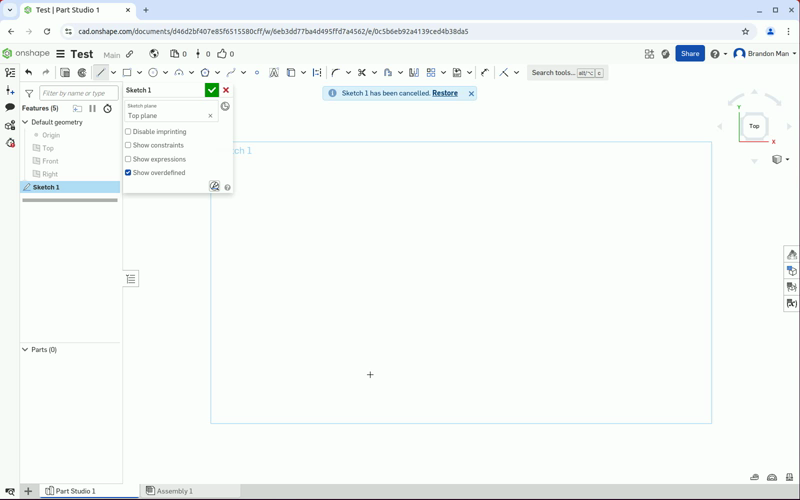
key_up(shift)
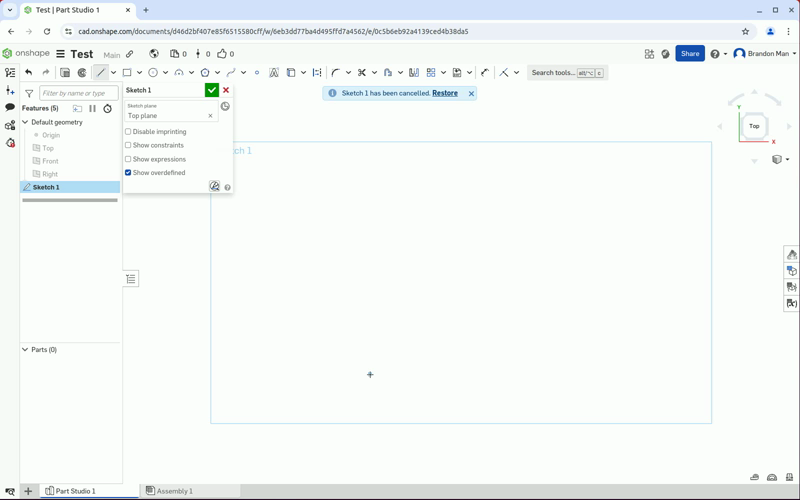
key_down(shift)
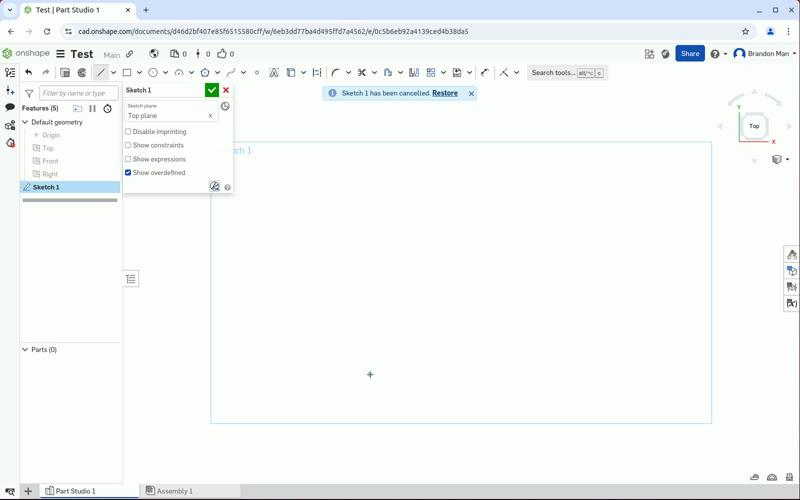
mouse_move(567, 374)
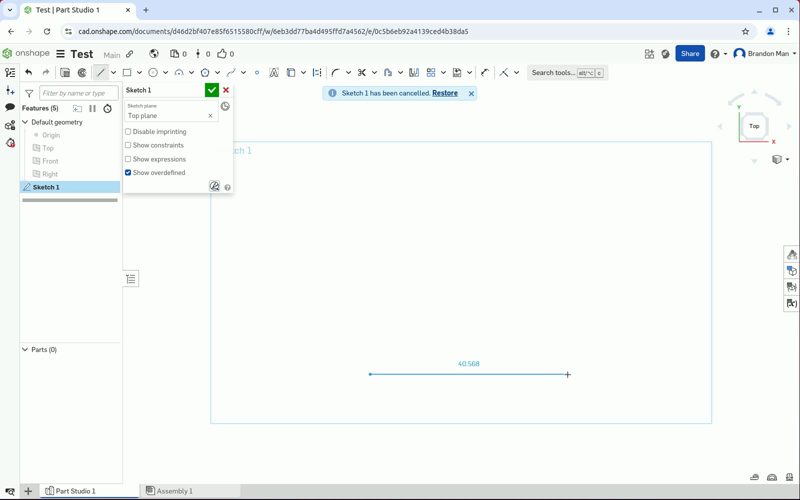
click(567, 374)
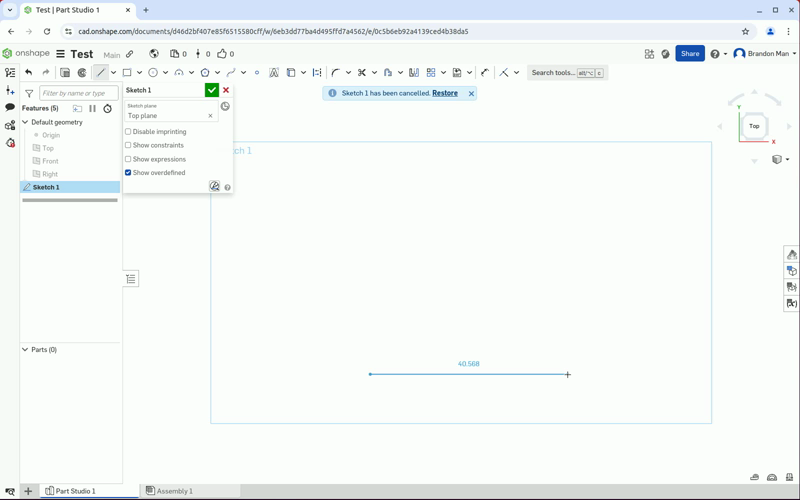
key_up(shift)
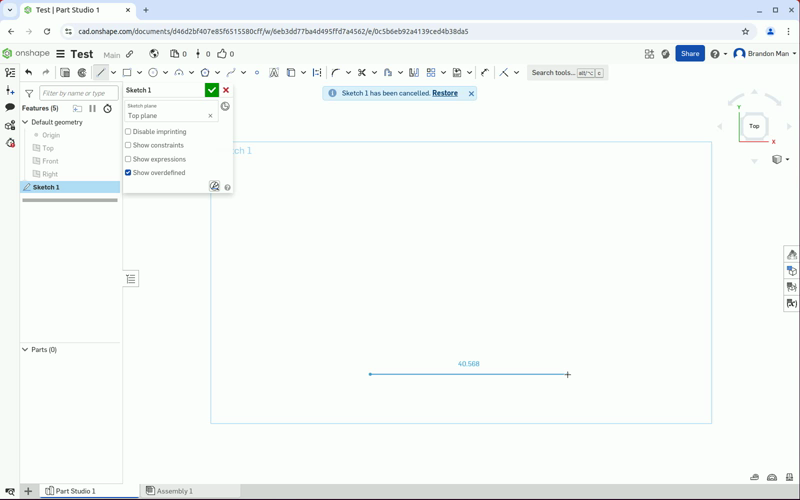
key_down(shift)
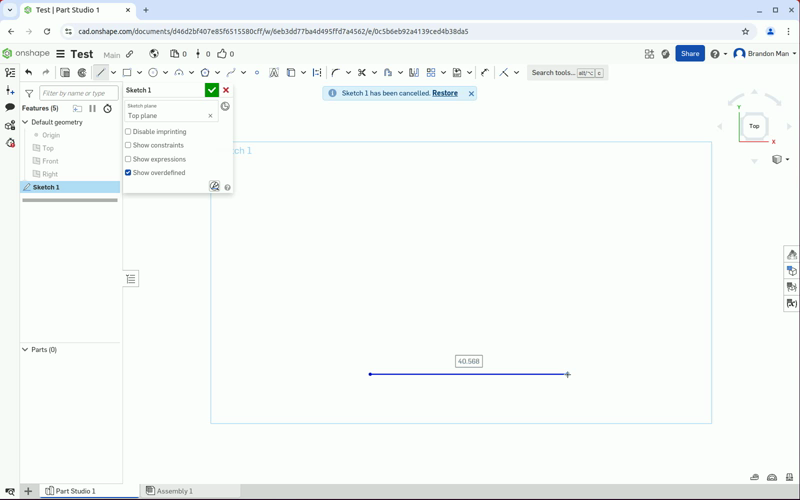
mouse_move(567, 266)
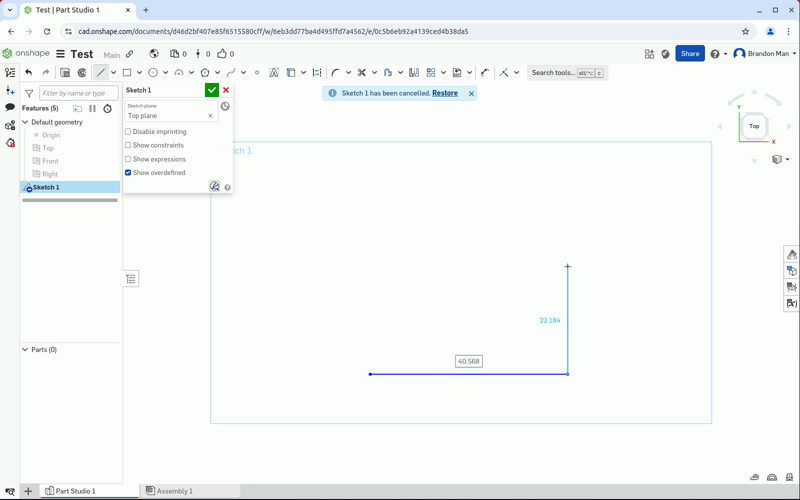
click(567, 266)
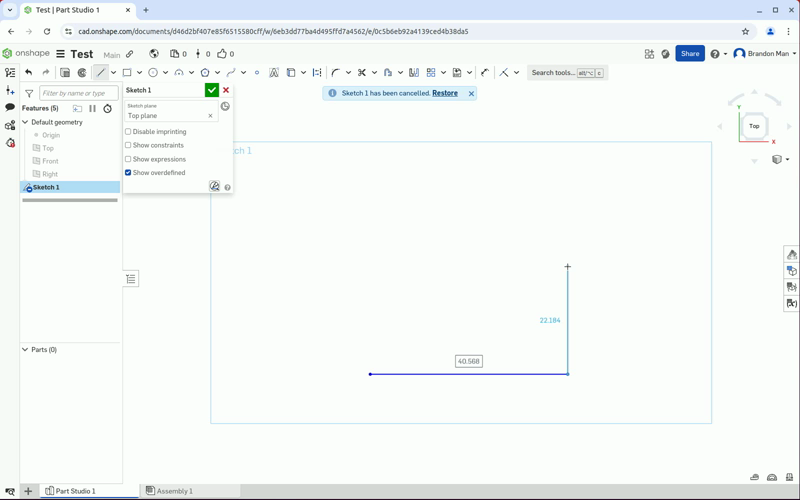
key_up(shift)
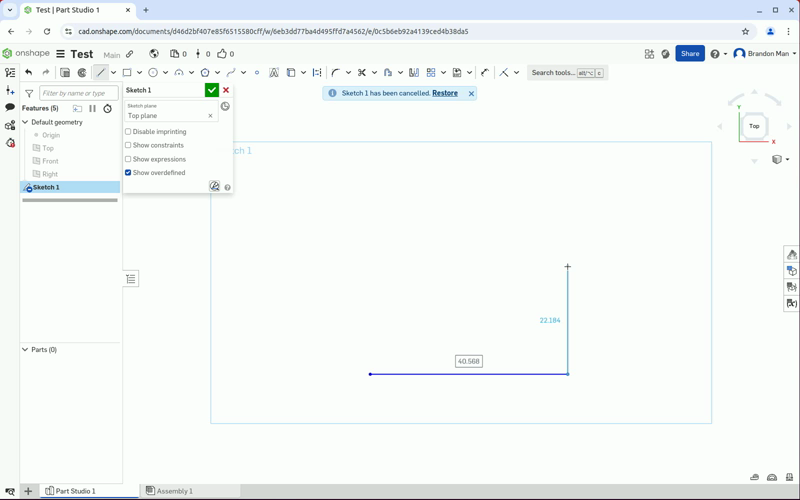
key_down(shift)
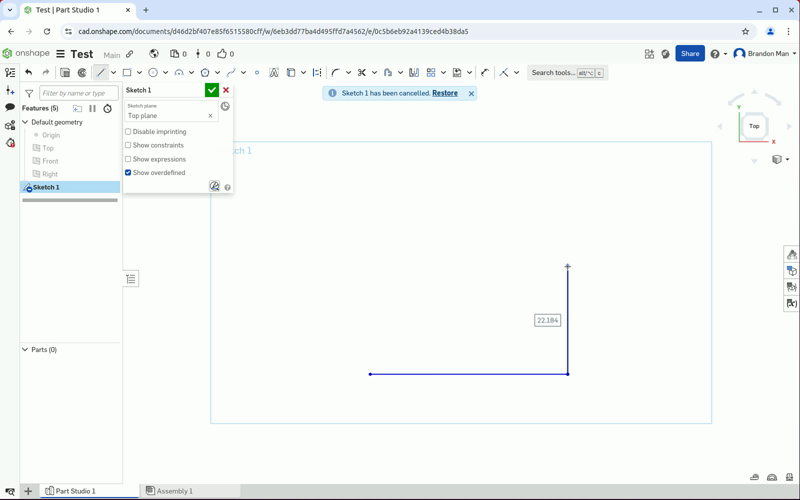
mouse_move(370, 266)
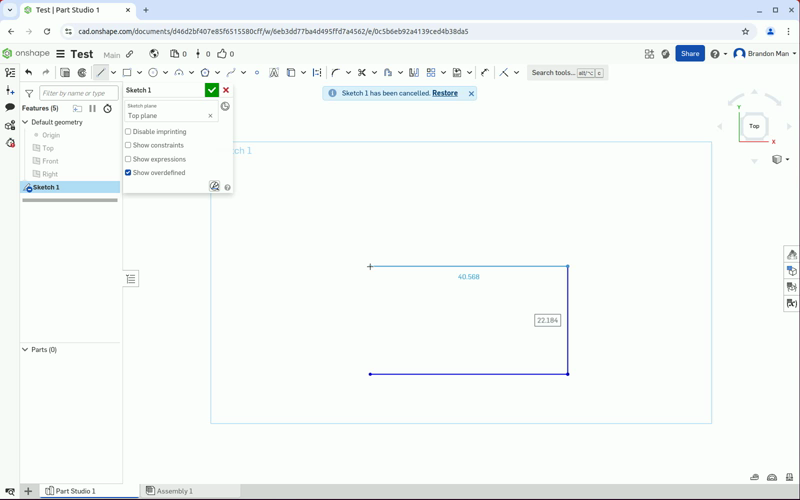
click(370, 266)
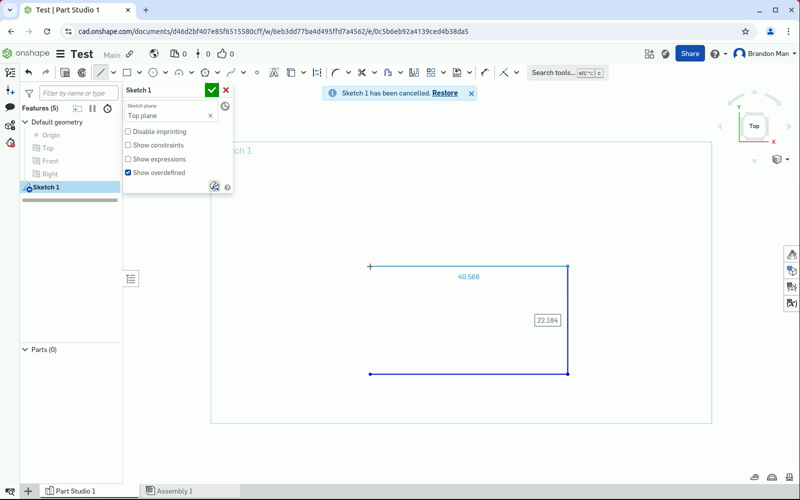
key_up(shift)
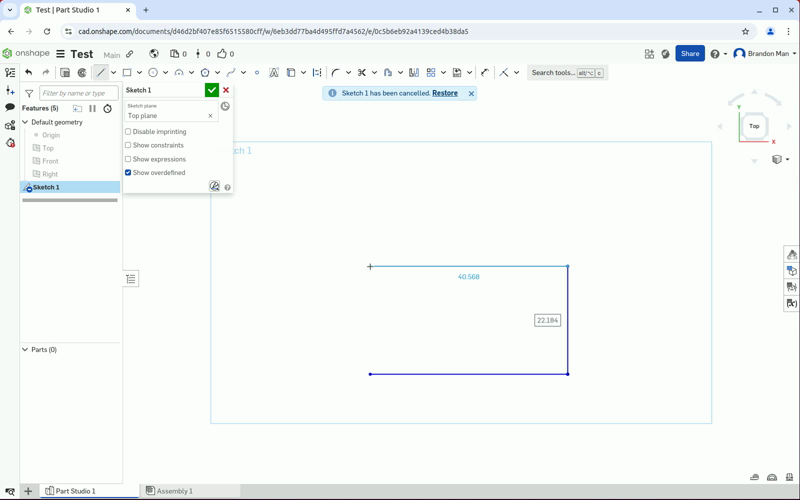
key_down(shift)
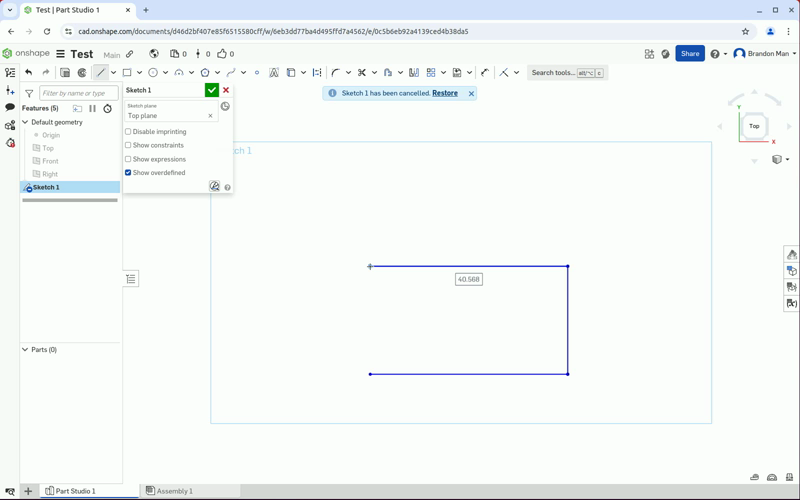
mouse_move(370, 374)
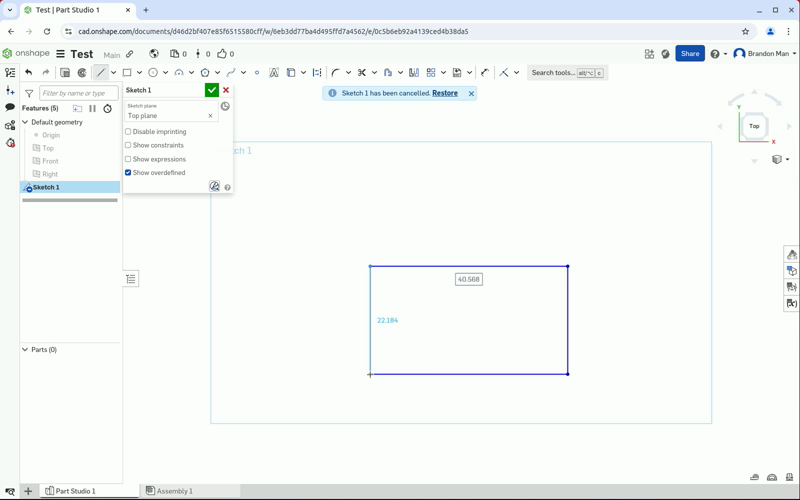
key_up(shift)
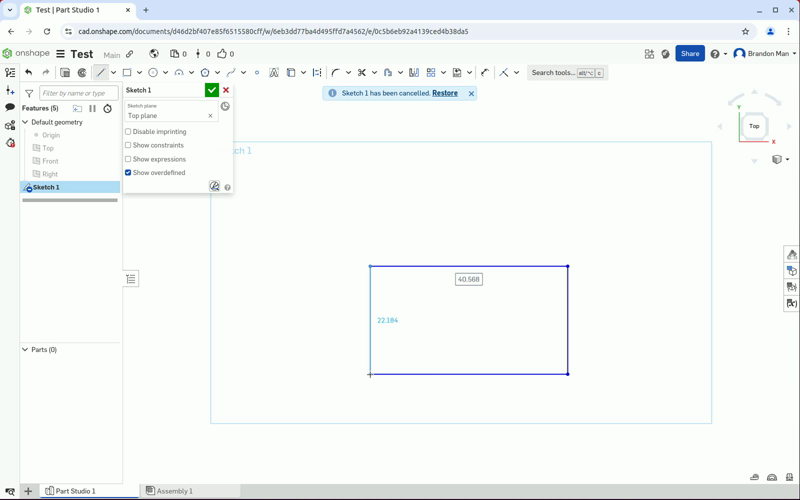
click(370, 374)
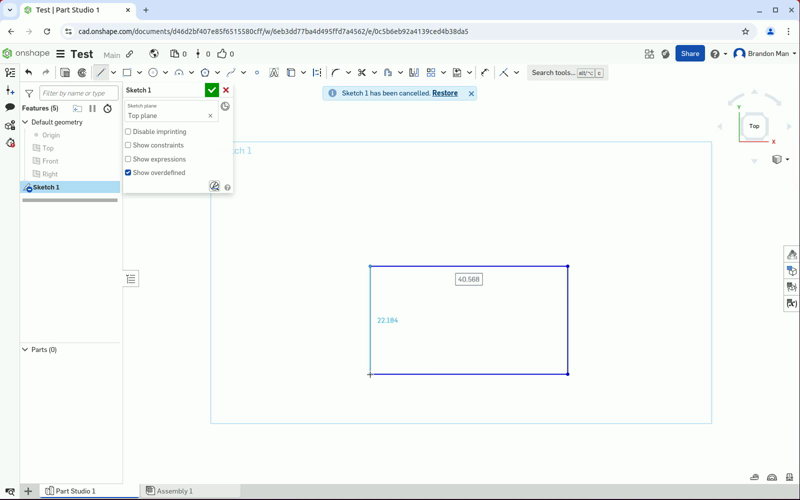
key(esc)
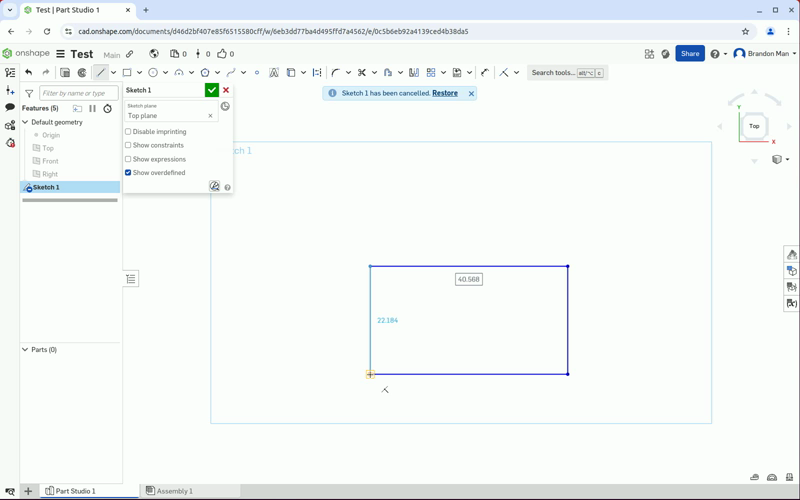
mouse_move(402, 328)
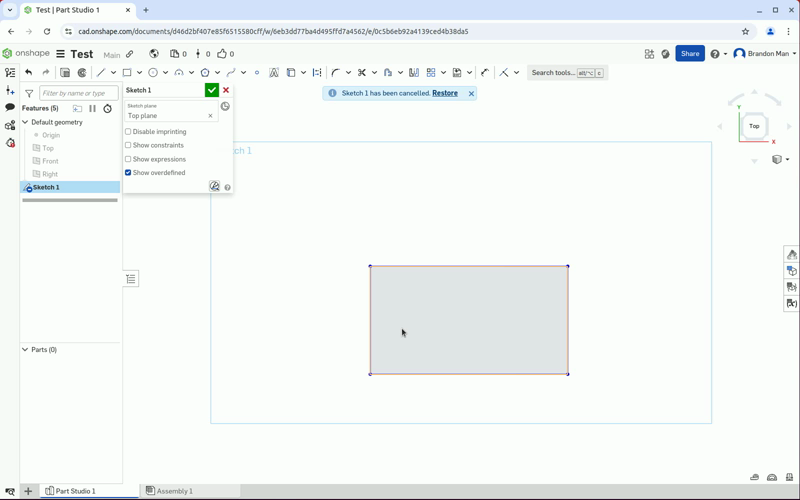
click(402, 328)
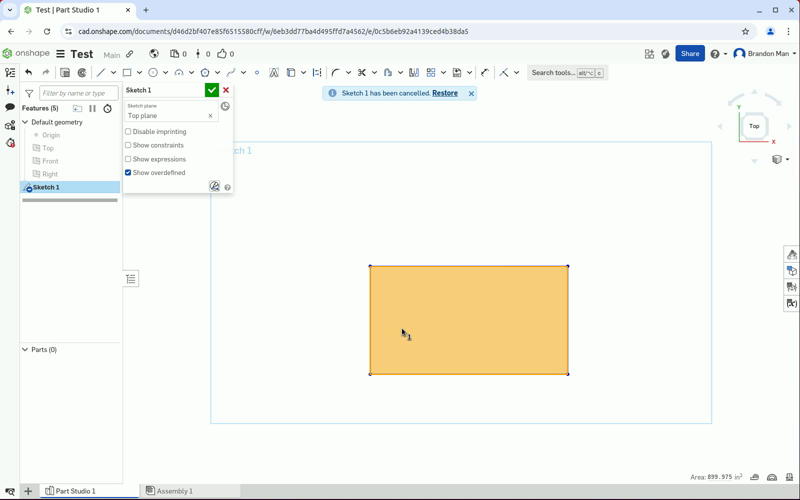
mouse_move(73, 352)
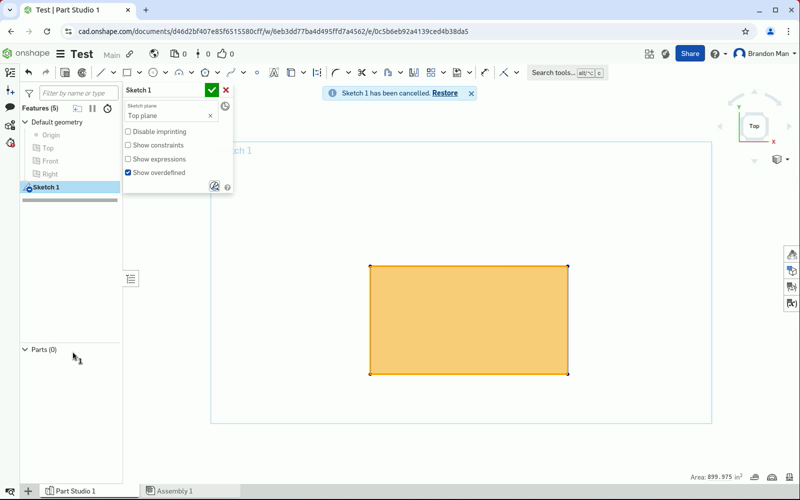
key(shift+y)
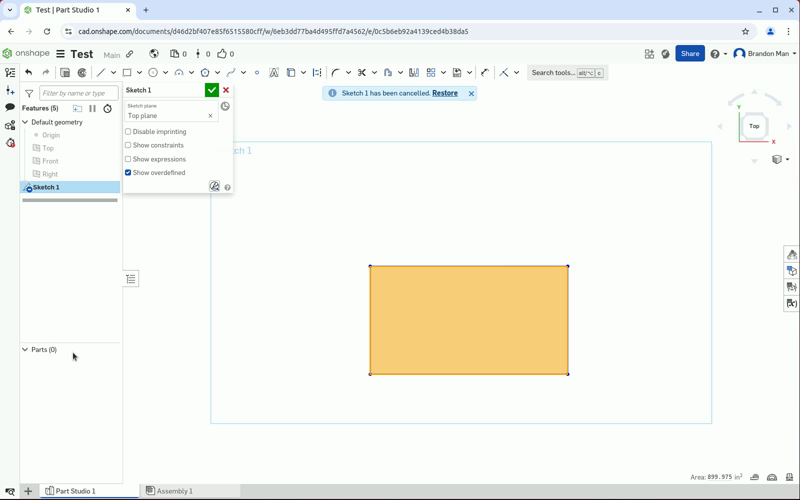
key(shift+e)
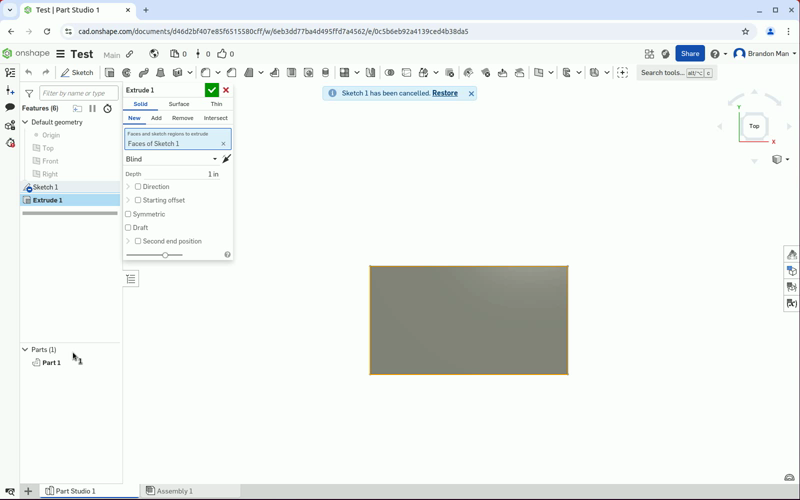
mouse_move(143, 106)
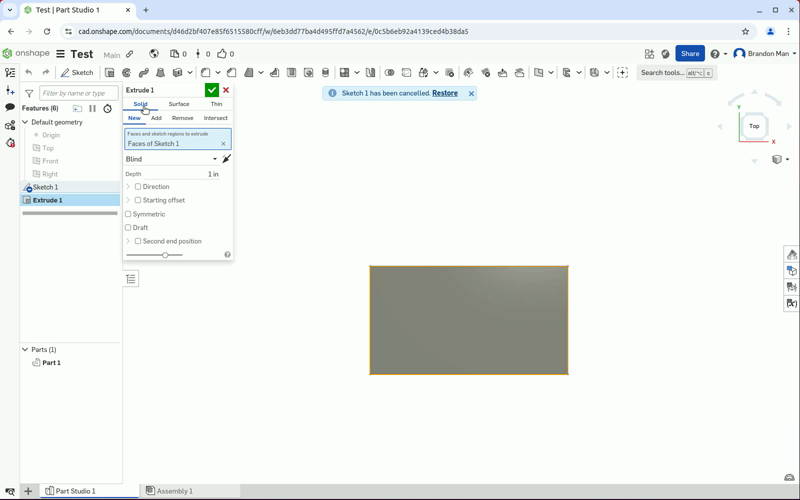
click(143, 106)
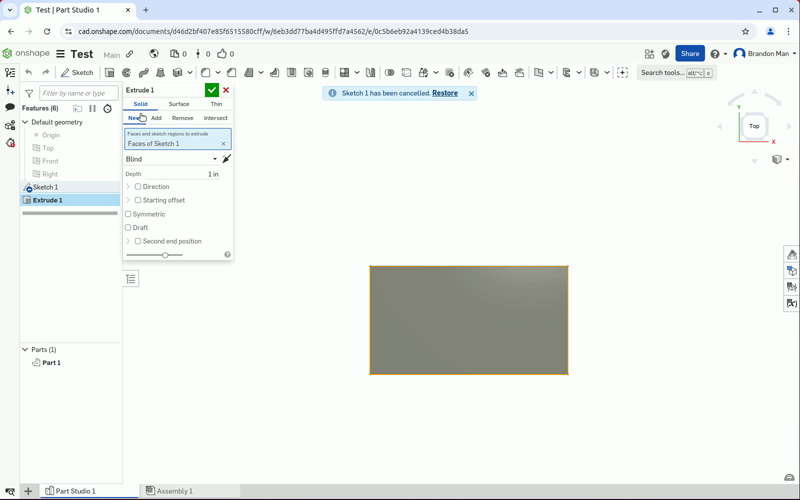
mouse_move(137, 120)
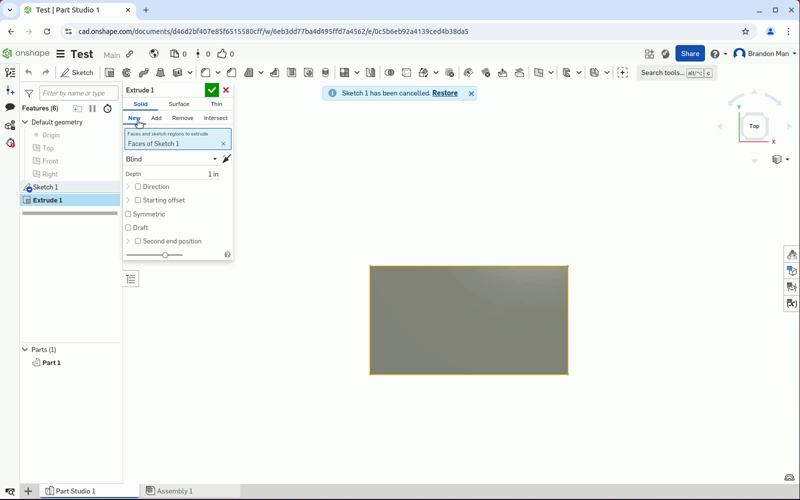
click(137, 120)
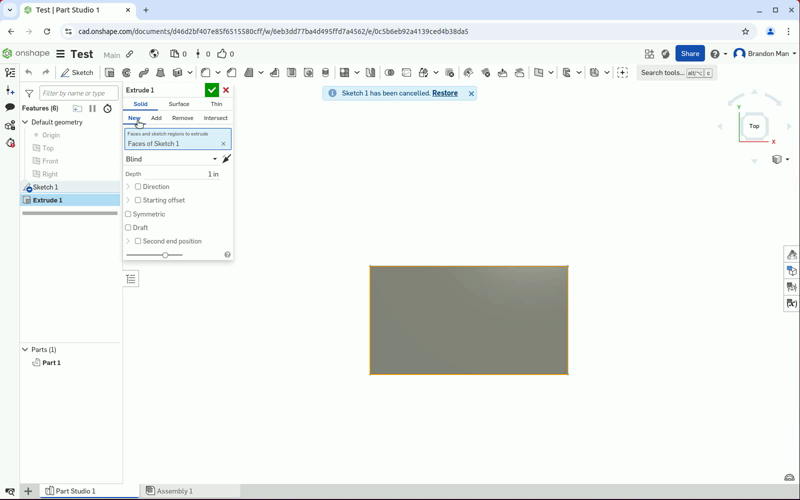
key(tab, 4)
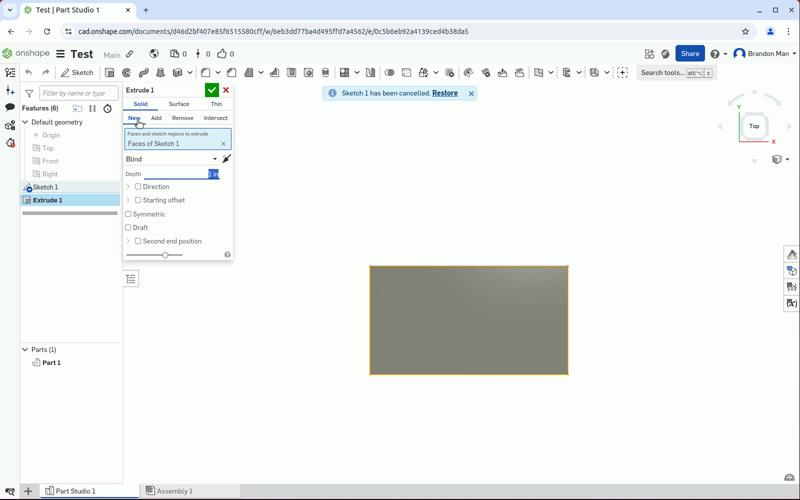
text(6.499)
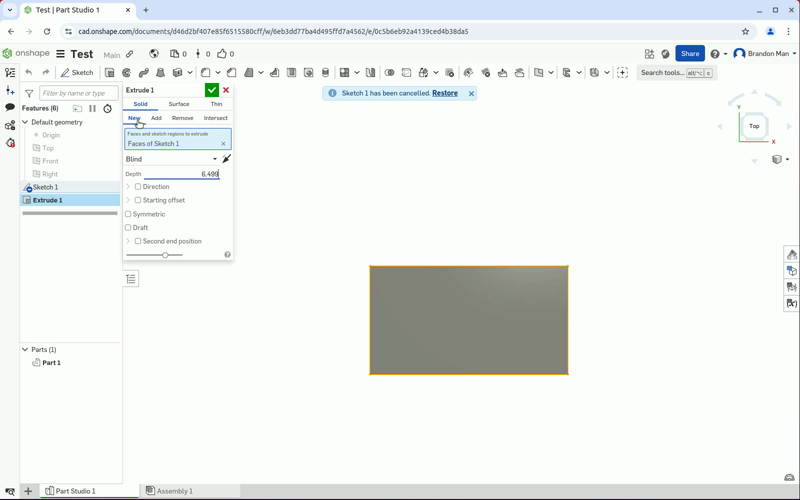
key(enter)
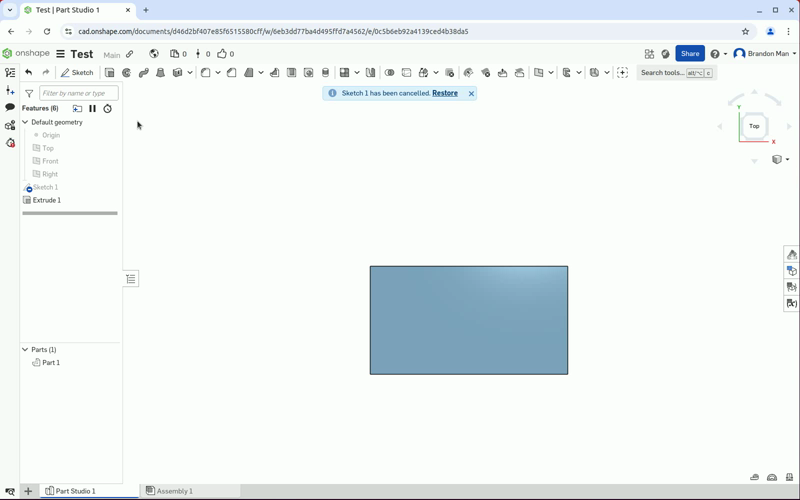
key(shift+h)
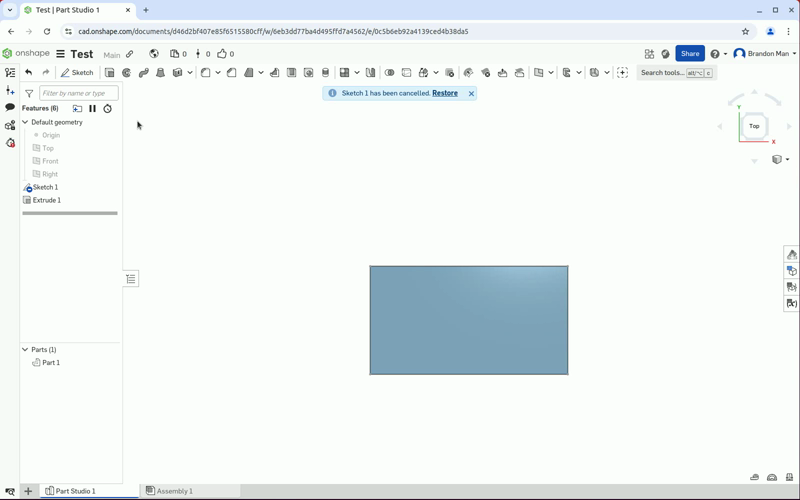
key(shift+h)
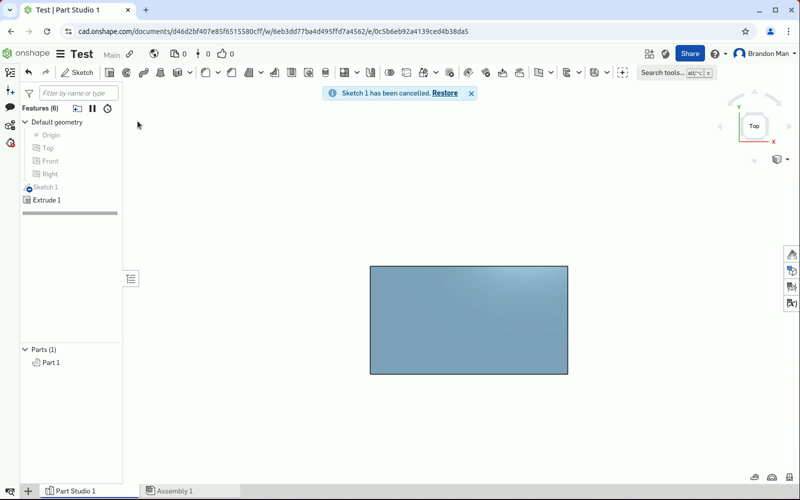
mouse_move(73, 189)
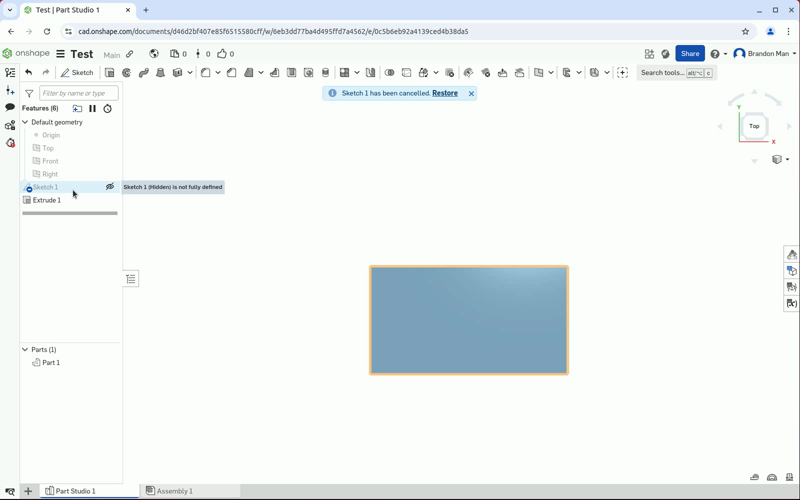
click(73, 189)
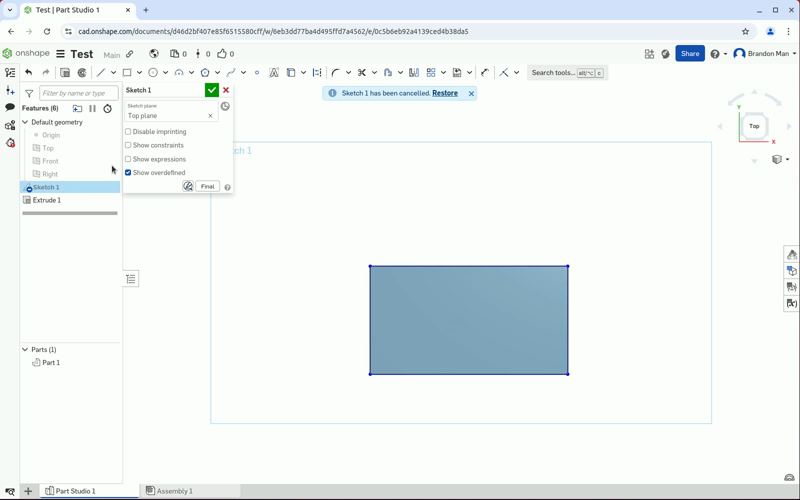
mouse_move(229, 92)
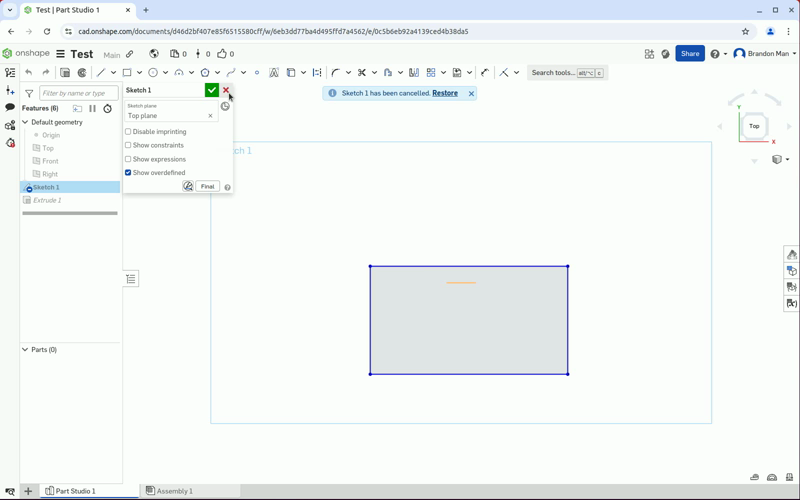
click(229, 92)
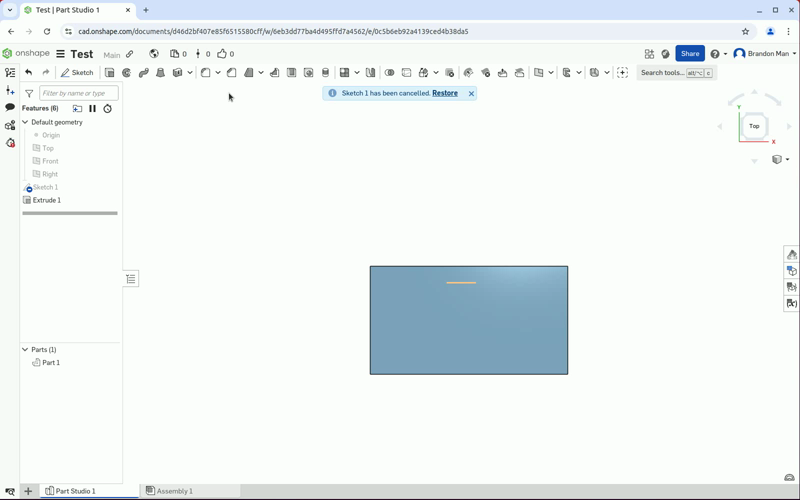
mouse_move(541, 75)
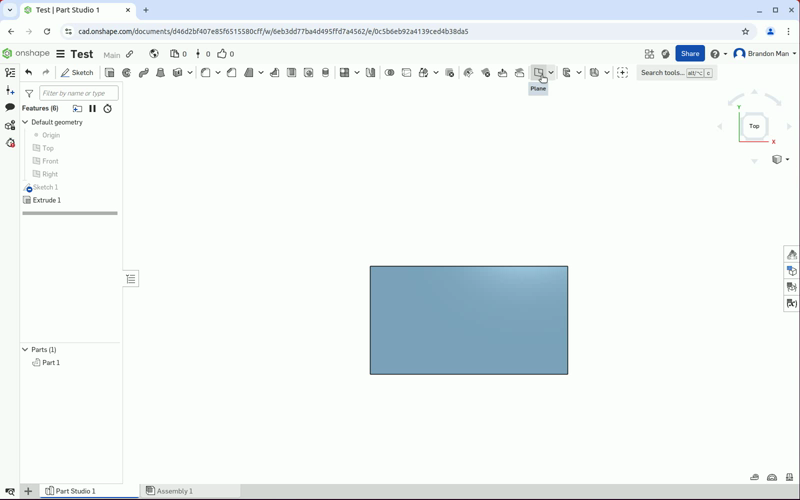
click(541, 75)
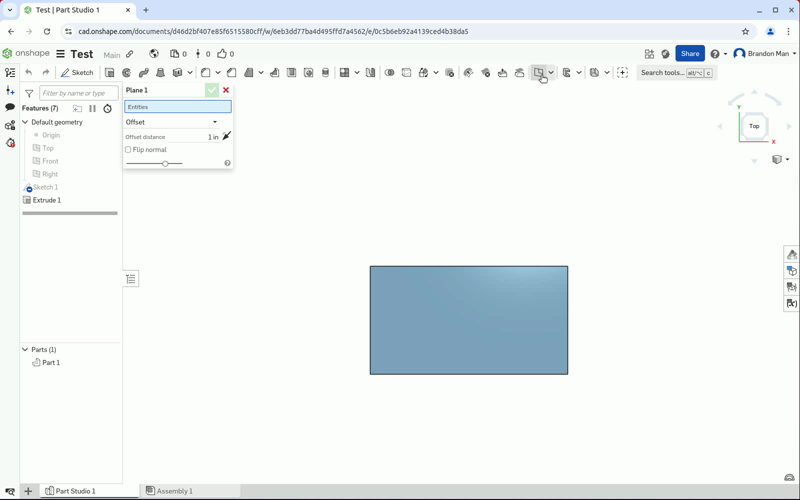
mouse_move(73, 150)
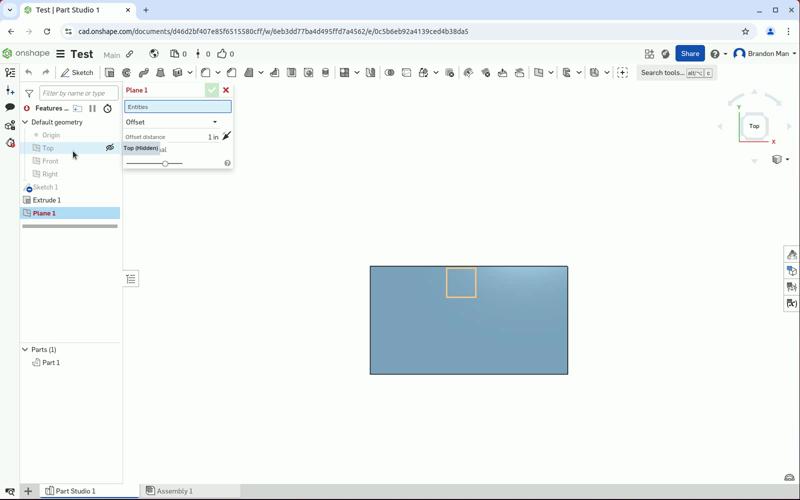
click(73, 150)
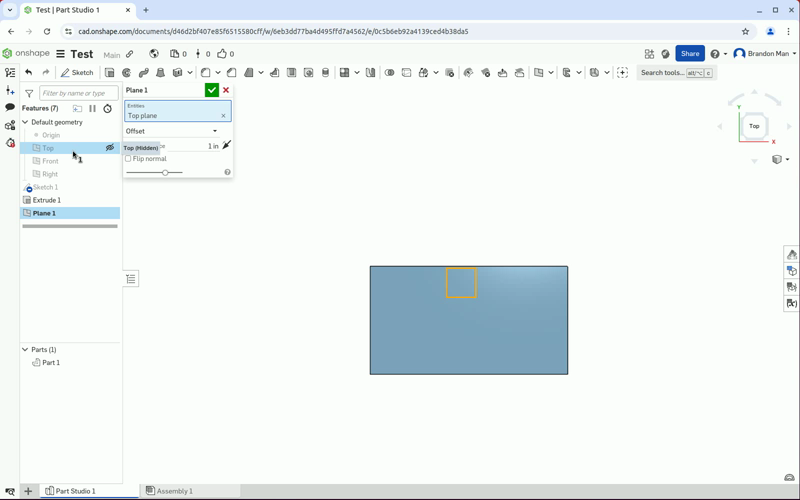
key(tab, 2)
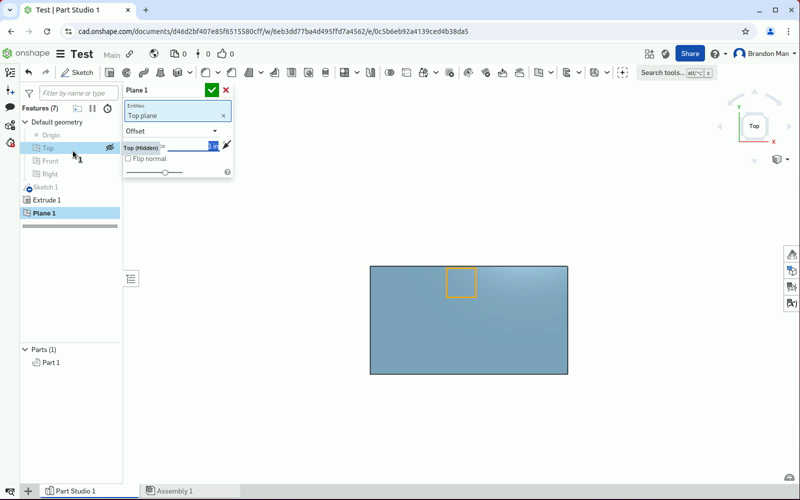
text(6.501)
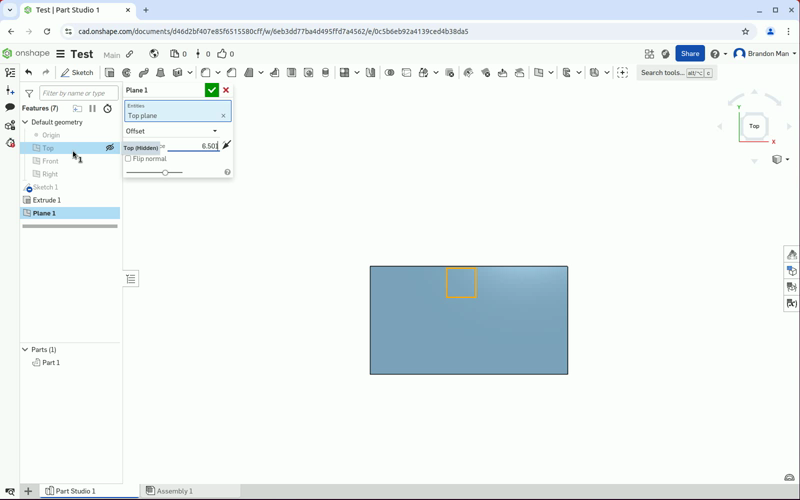
key(enter, 2)
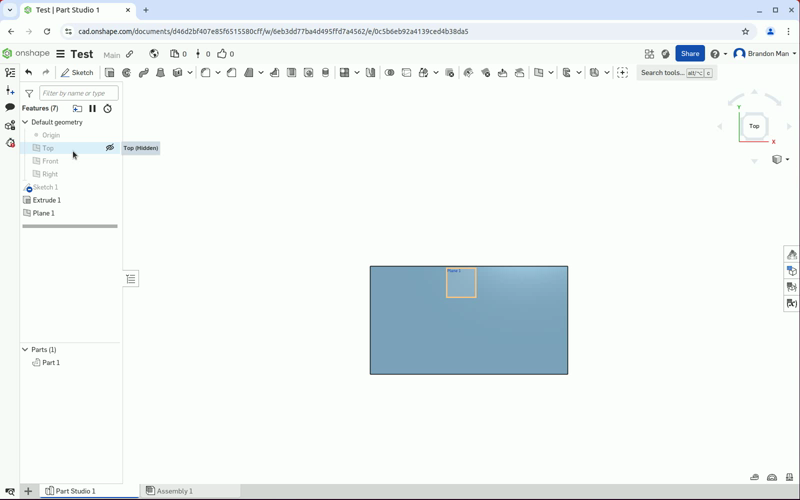
key(shift+s)
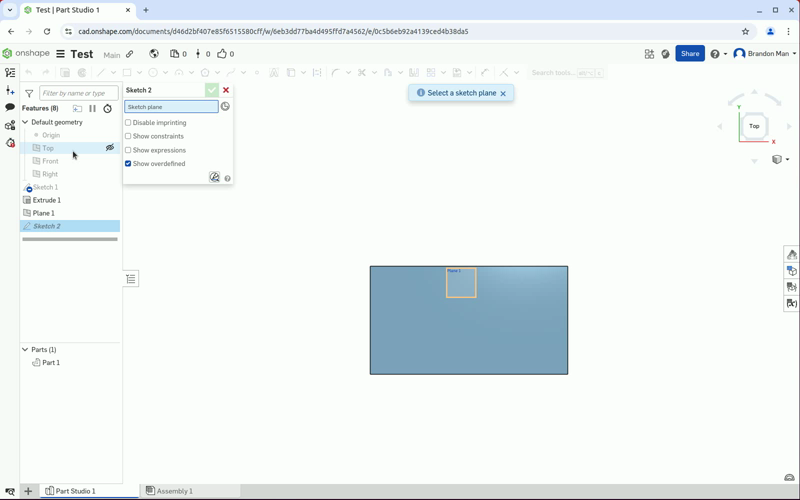
mouse_move(73, 215)
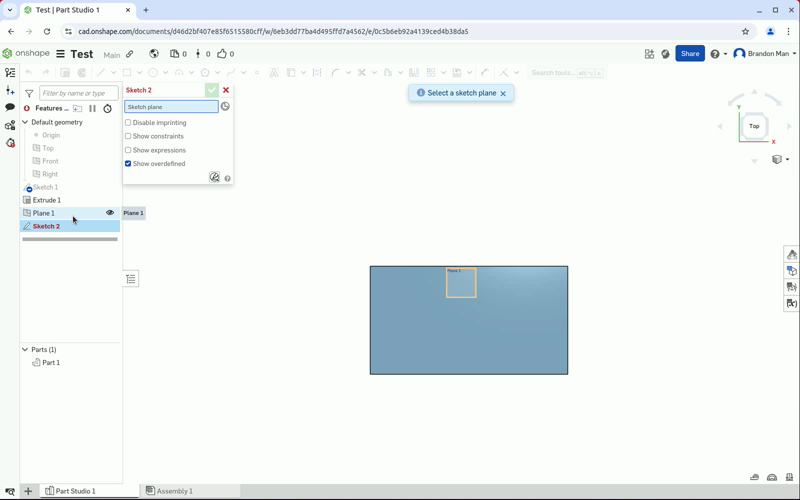
click(73, 215)
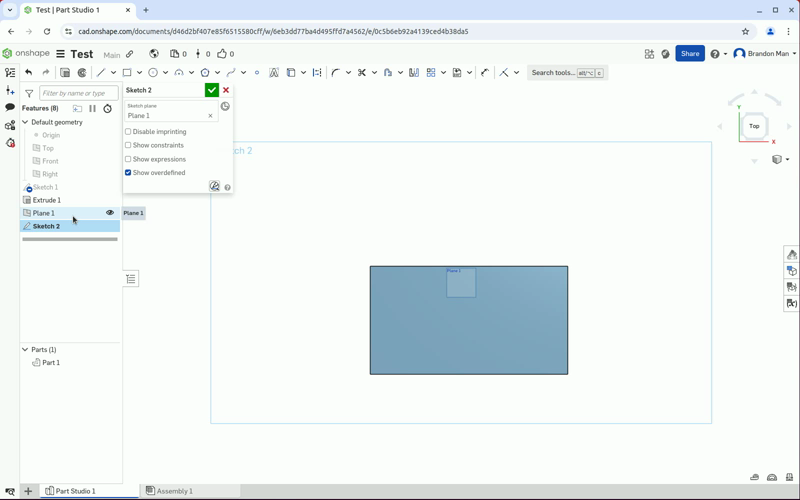
mouse_move(73, 352)
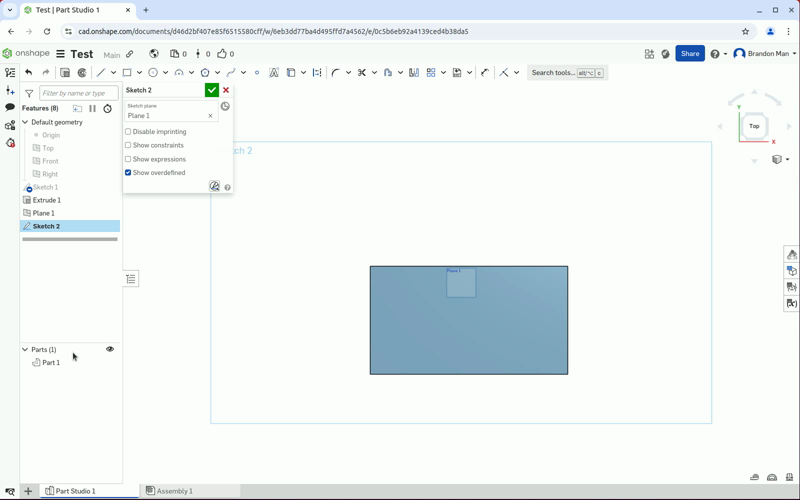
key(y)
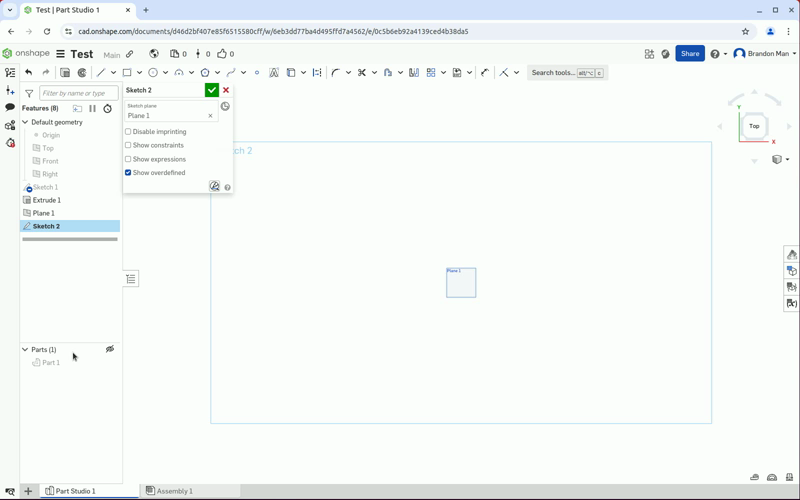
key(l)
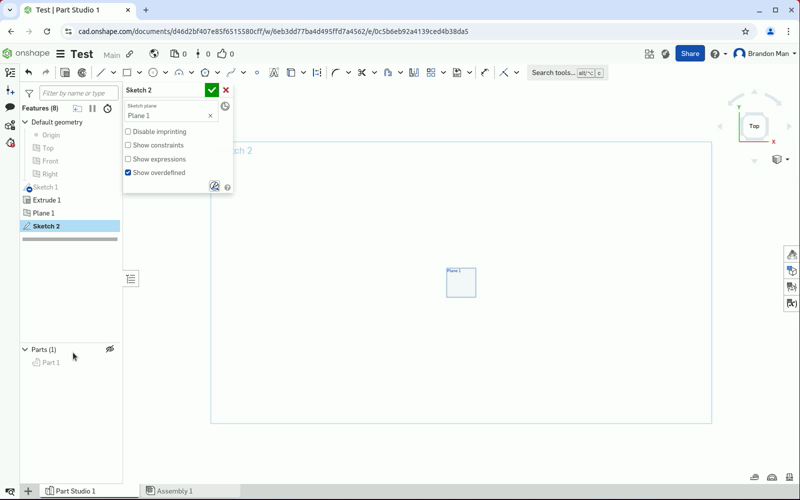
key_down(shift)
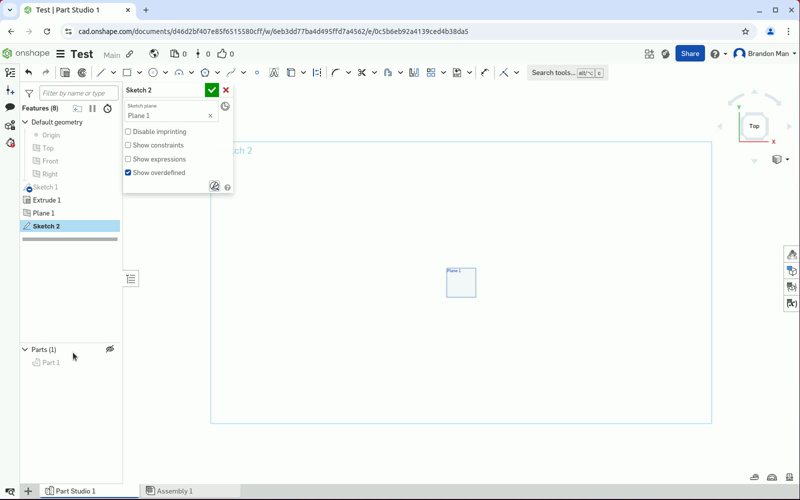
mouse_move(370, 286)
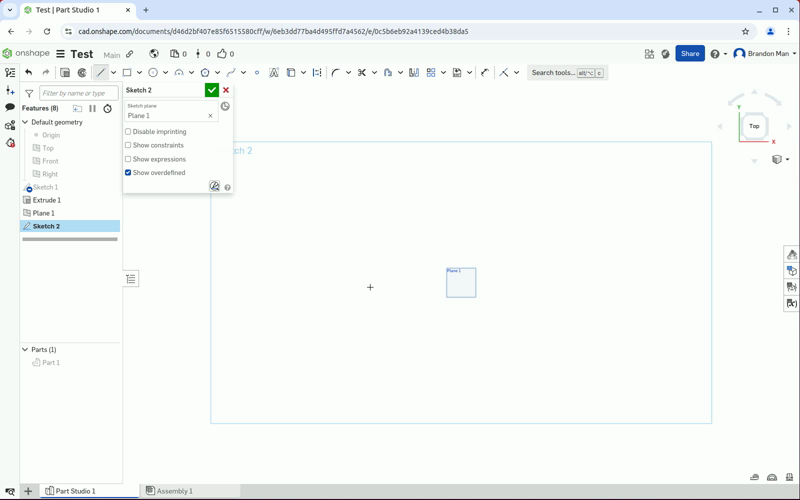
click(370, 286)
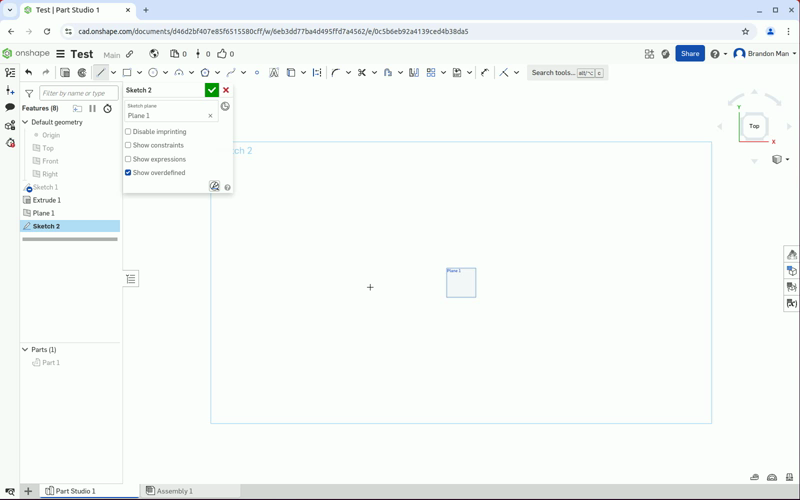
key_up(shift)
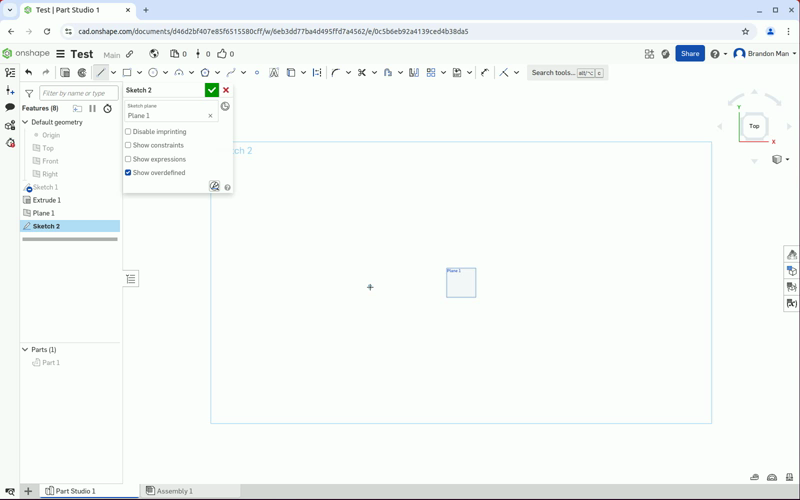
key_down(shift)
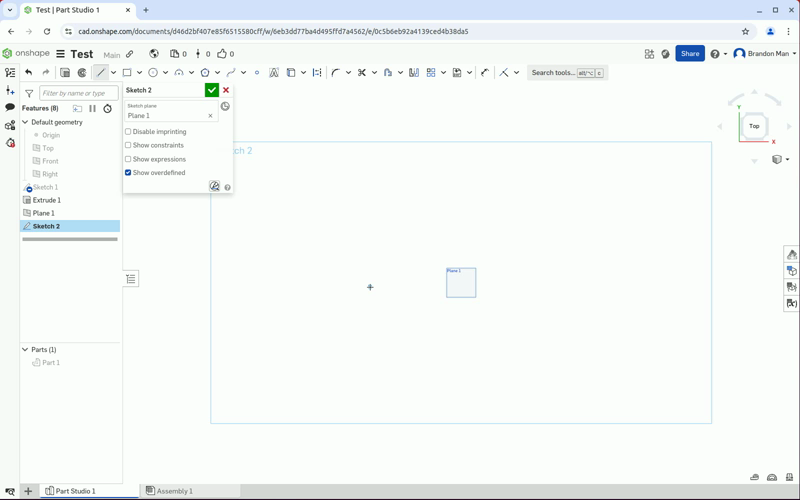
mouse_move(567, 286)
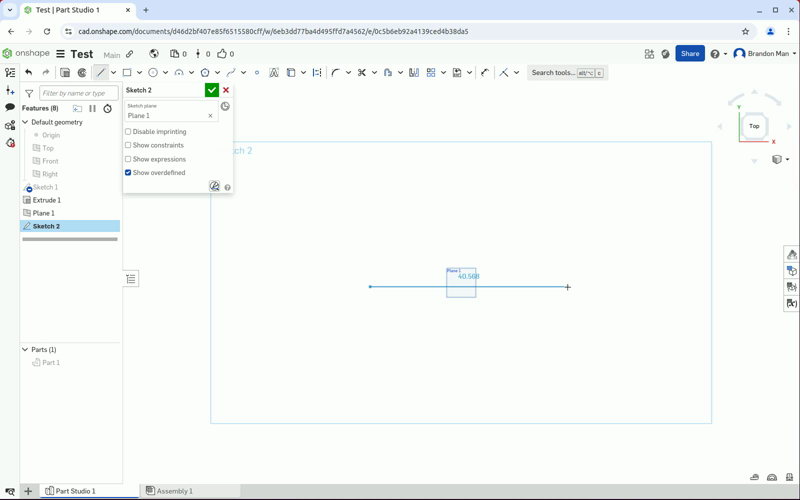
click(567, 286)
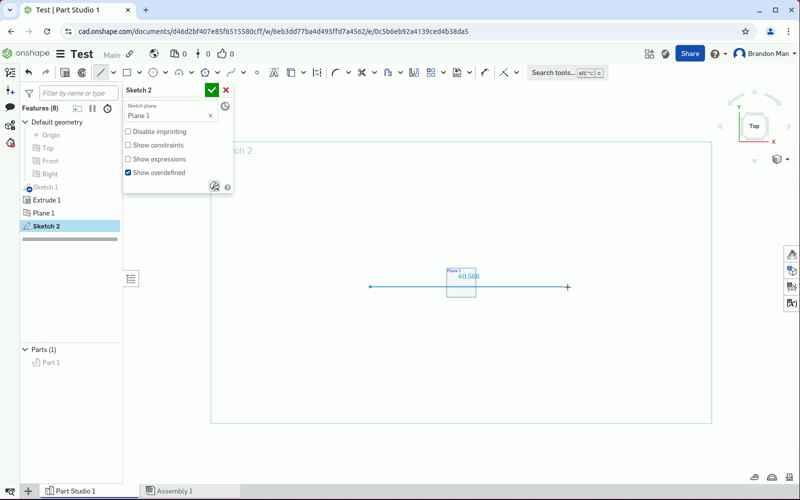
key_up(shift)
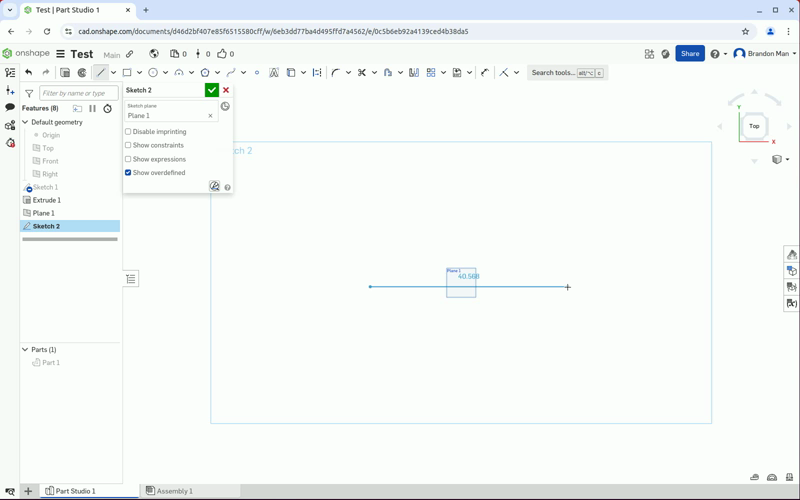
key_down(shift)
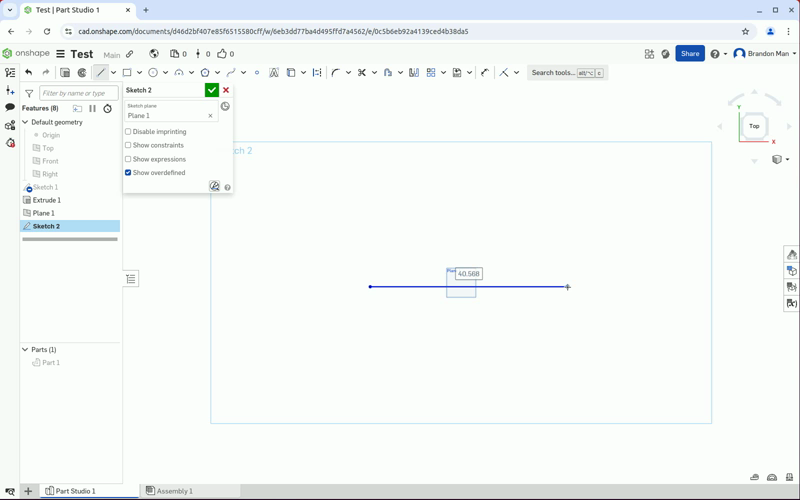
mouse_move(589, 286)
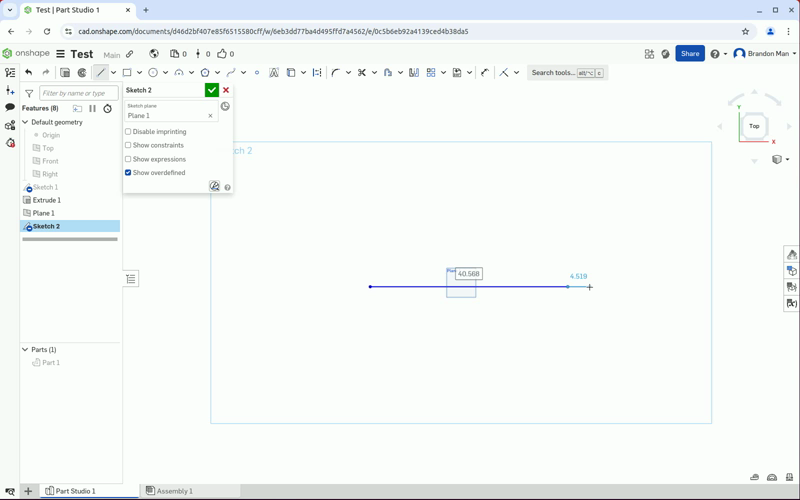
mouse_move(567, 265)
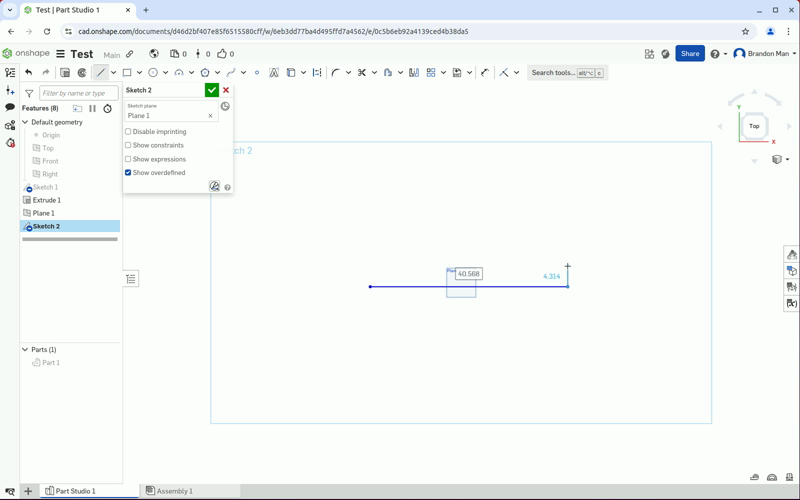
click(567, 265)
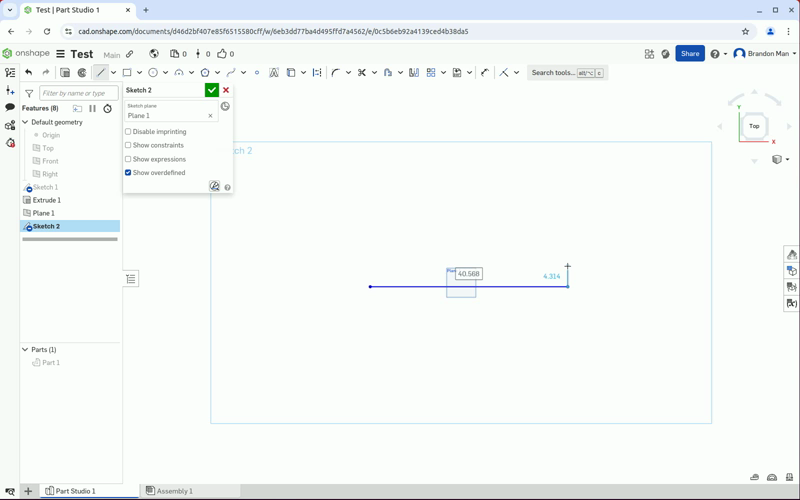
key_up(shift)
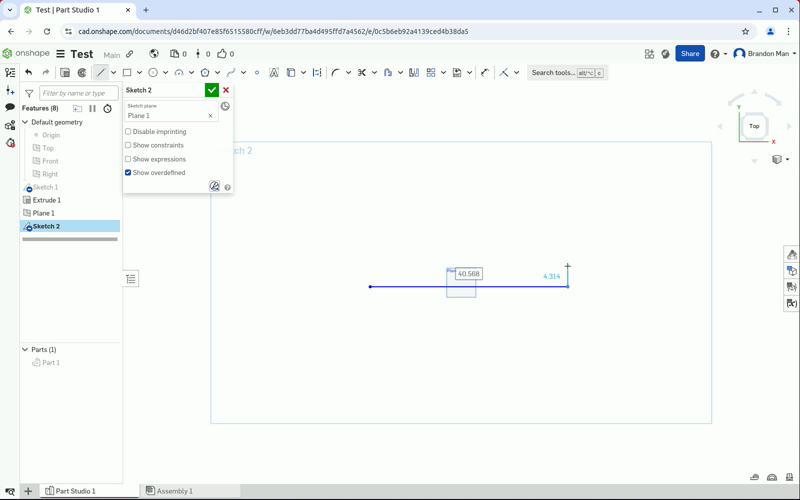
key_down(shift)
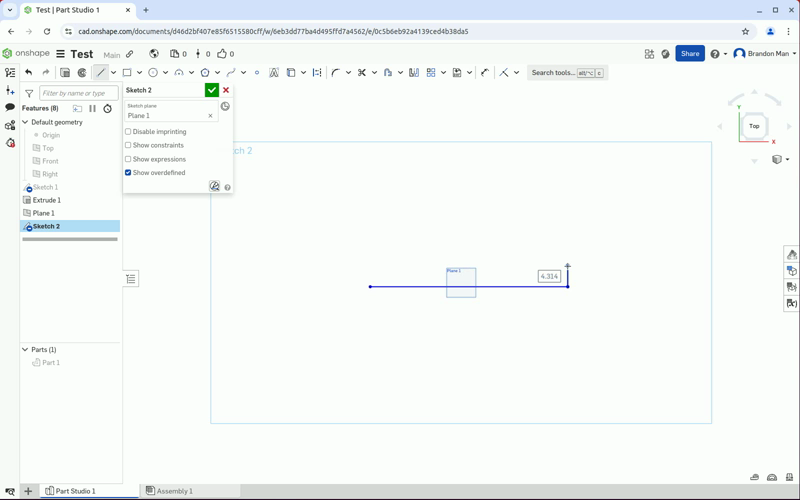
mouse_move(370, 265)
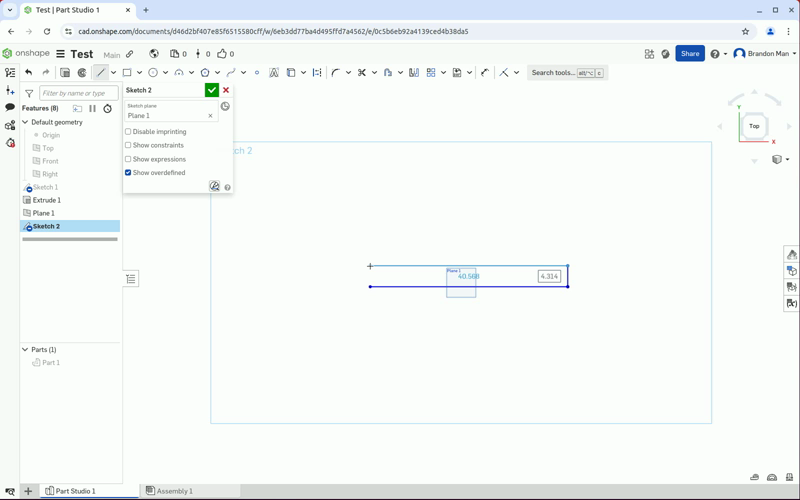
click(370, 265)
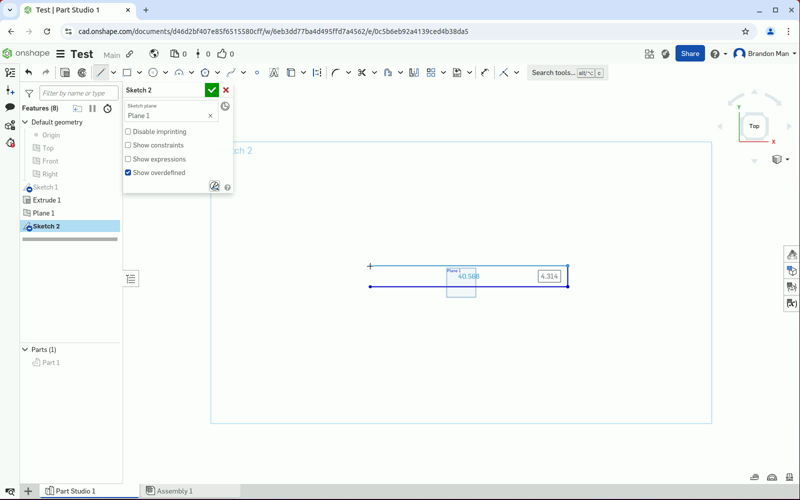
key_up(shift)
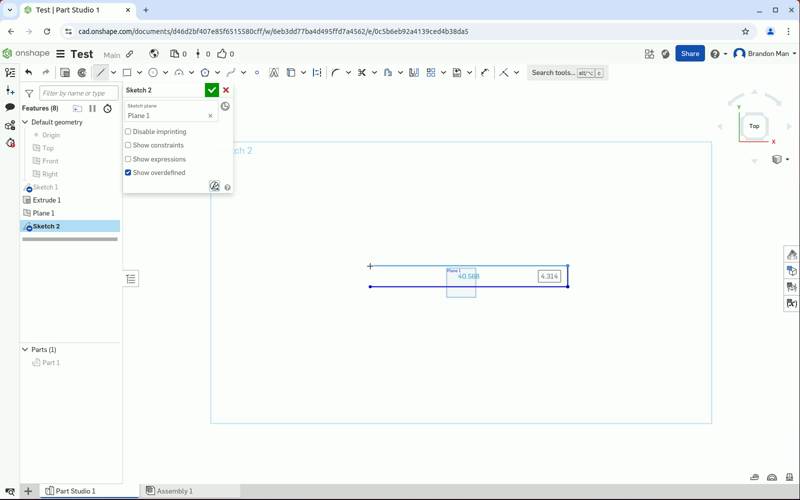
mouse_move(400, 265)
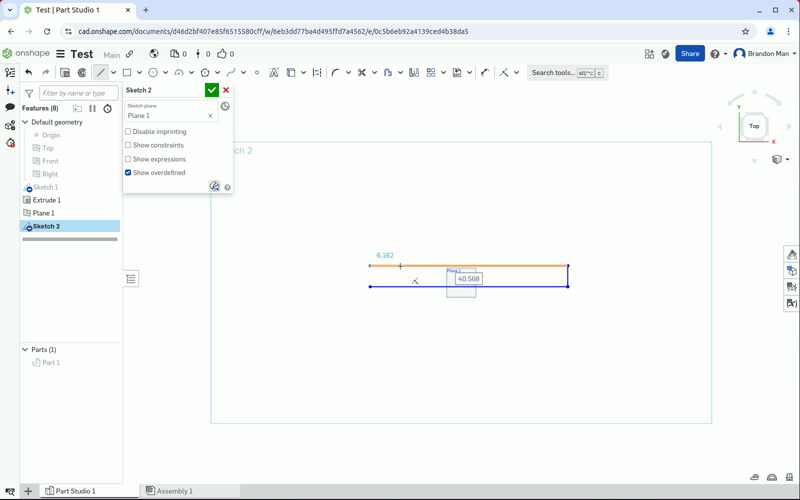
key_down(shift)
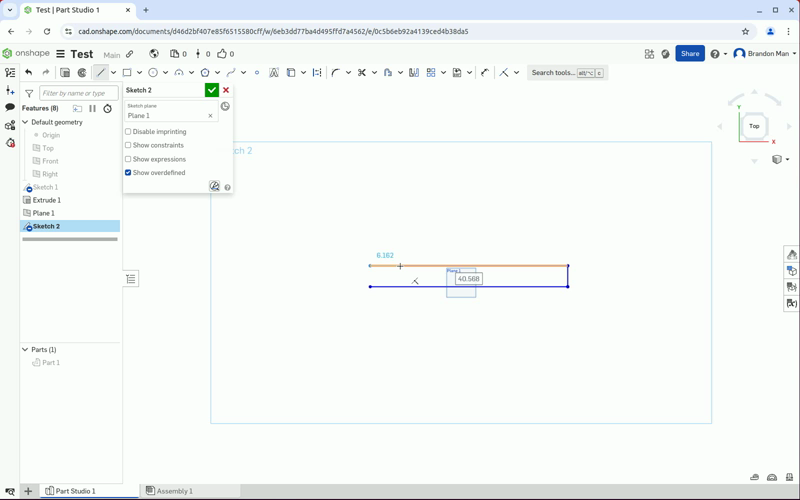
mouse_move(370, 286)
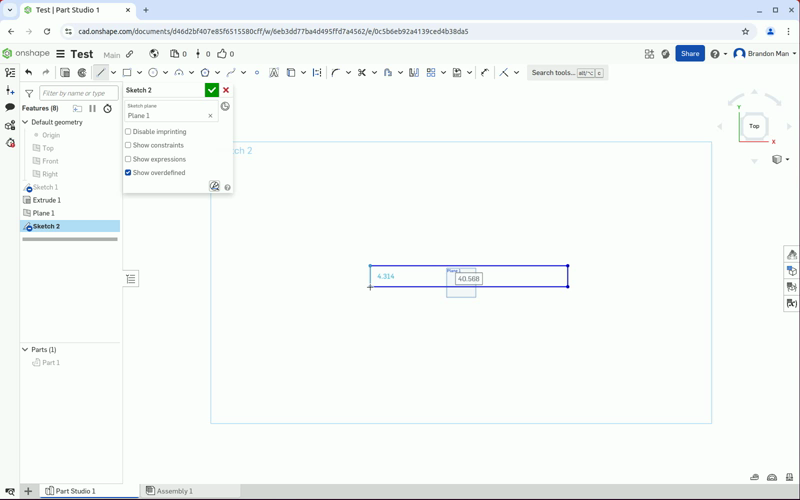
key_up(shift)
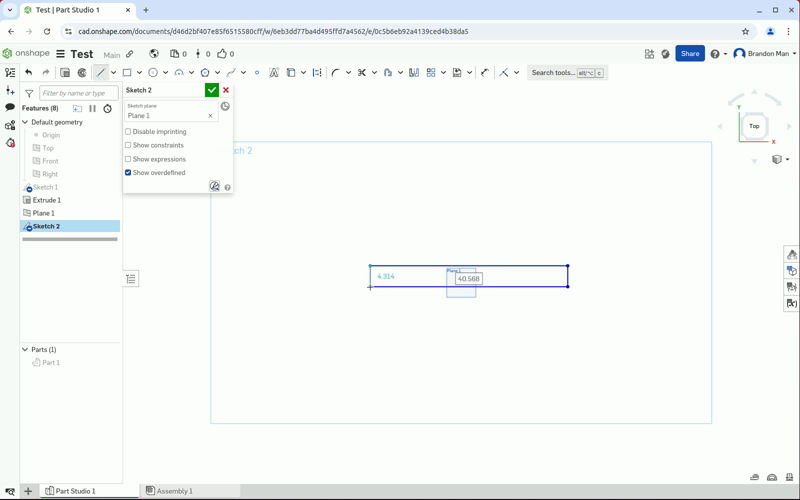
click(370, 286)
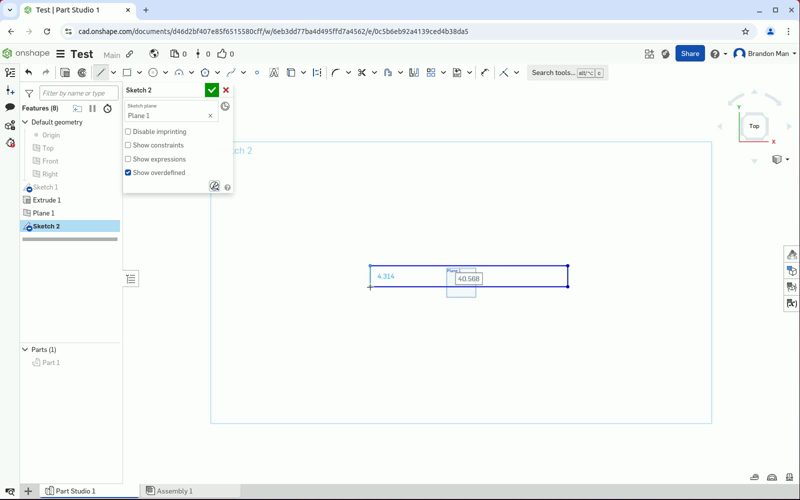
key(esc)
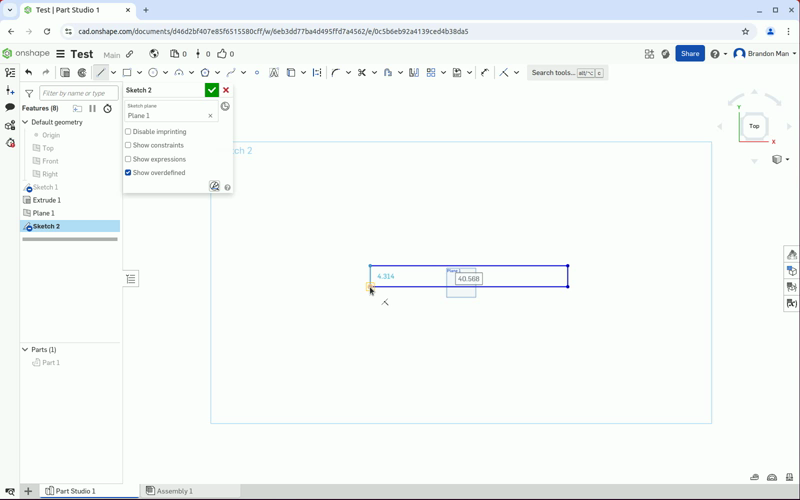
mouse_move(437, 281)
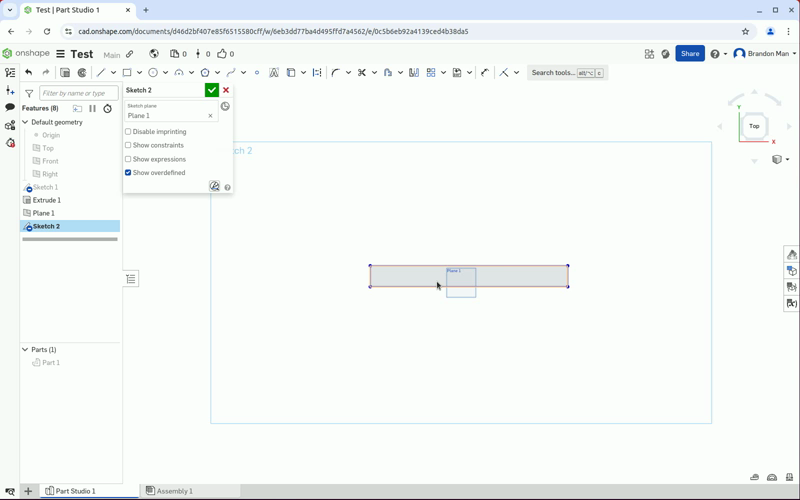
click(437, 281)
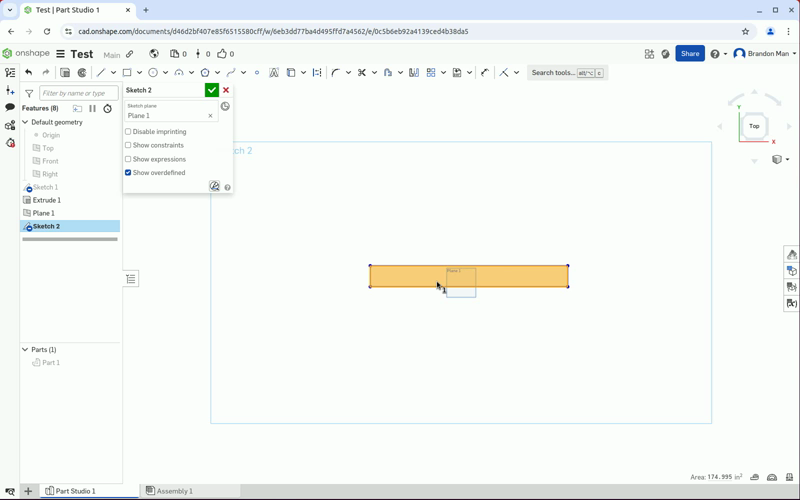
mouse_move(73, 352)
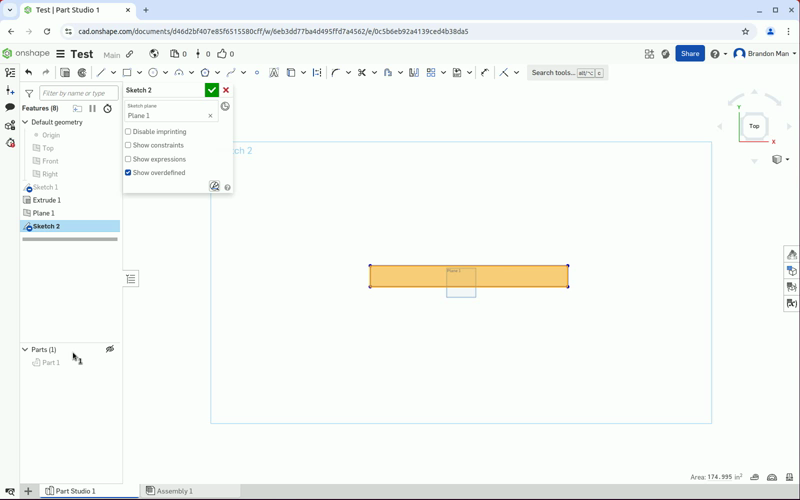
key(shift+y)
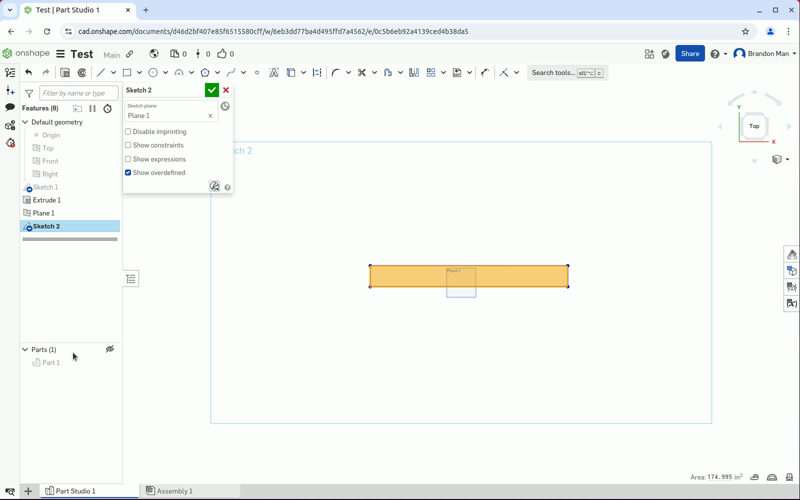
key(shift+e)
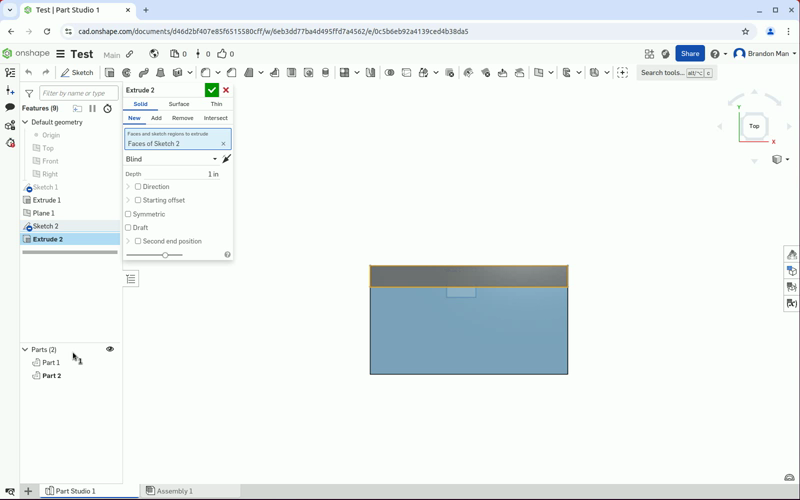
mouse_move(143, 106)
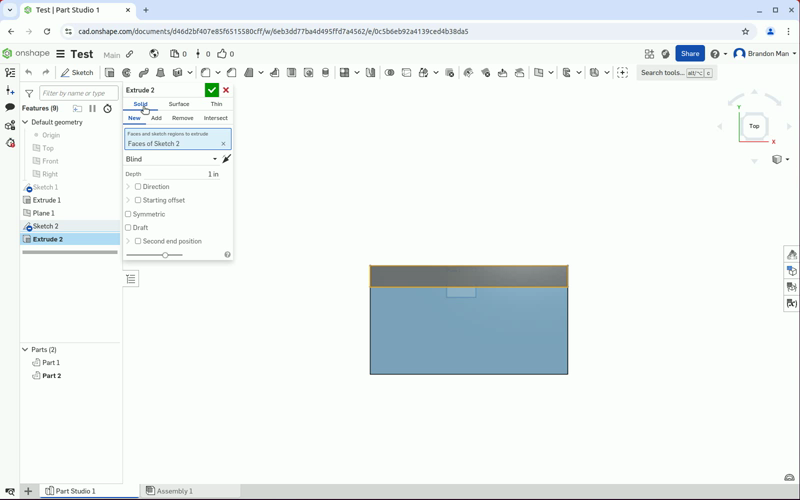
click(143, 106)
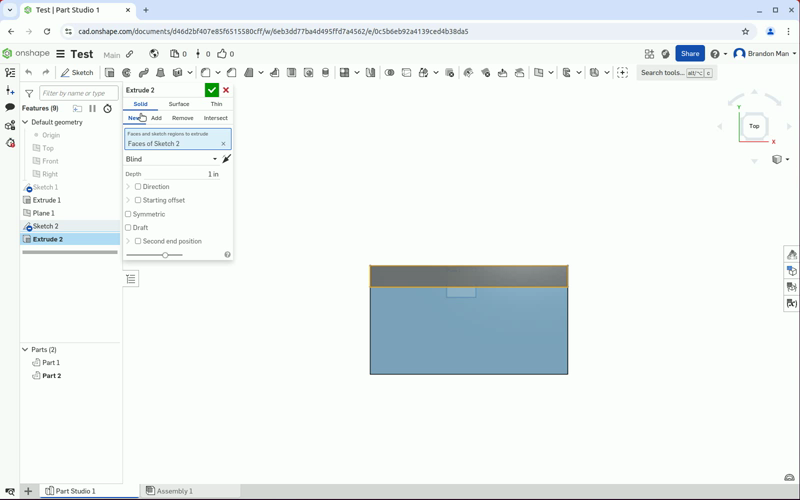
mouse_move(137, 120)
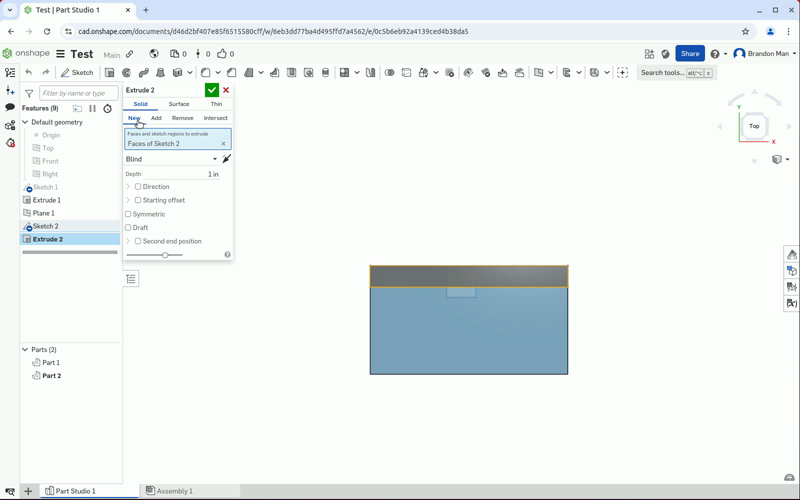
click(137, 120)
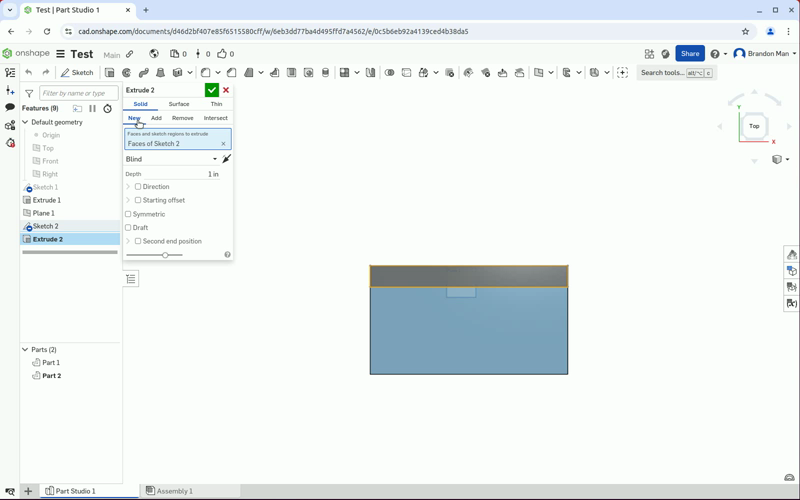
key(tab, 4)
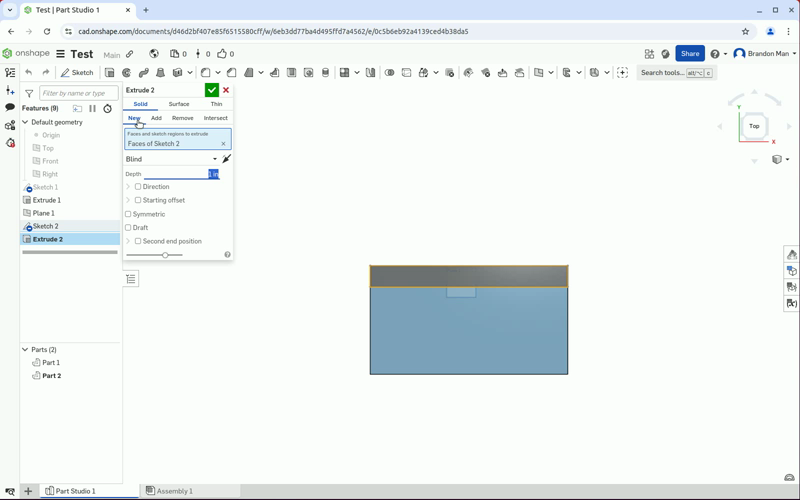
text(16.609)
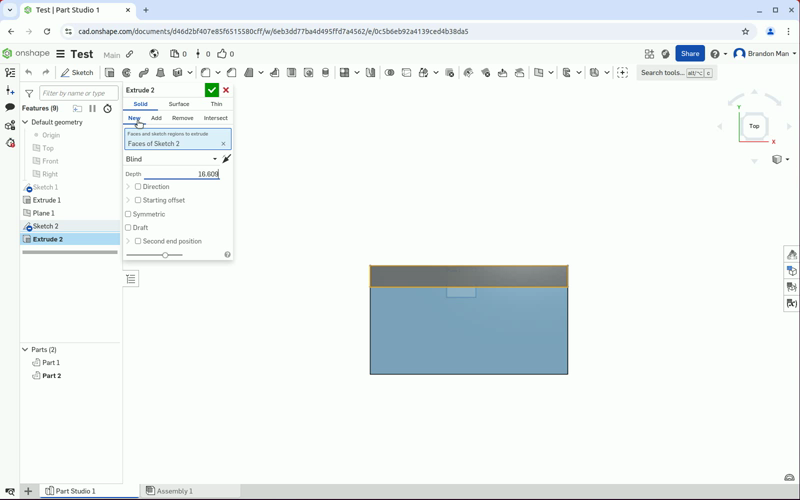
key(enter)
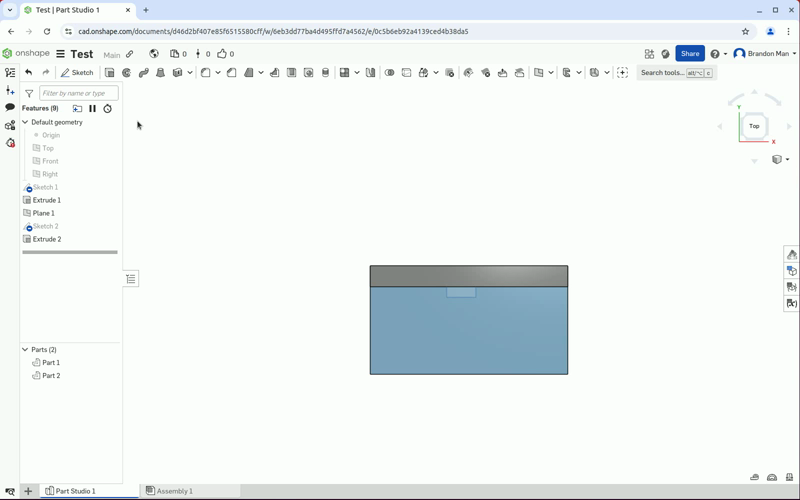
key(shift+h)
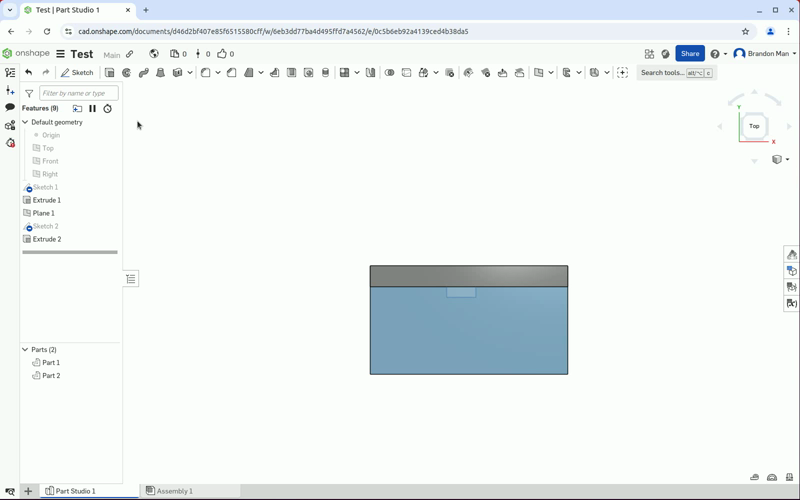
key(shift+h)
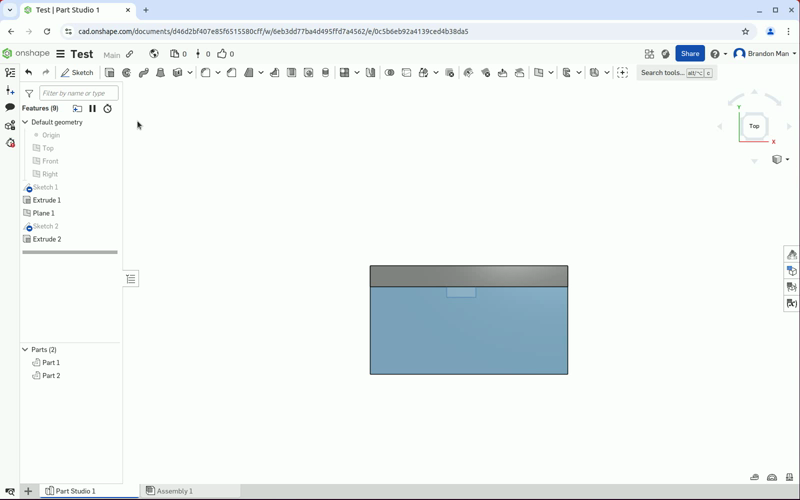
mouse_move(73, 189)
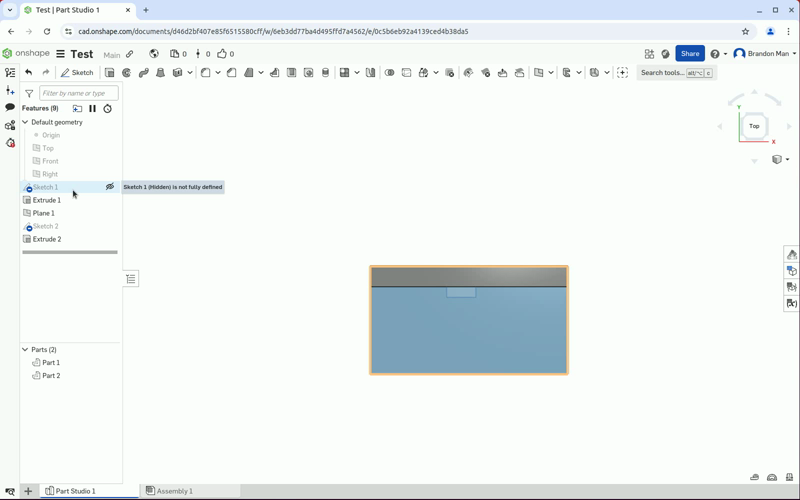
click(73, 189)
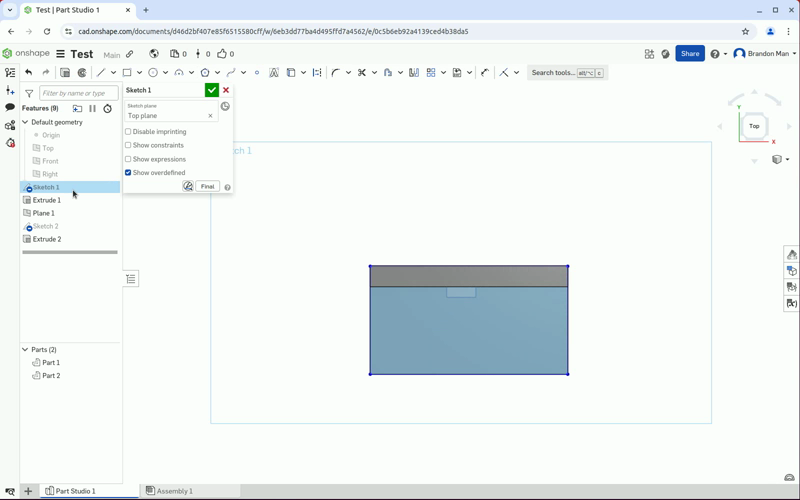
mouse_move(229, 92)
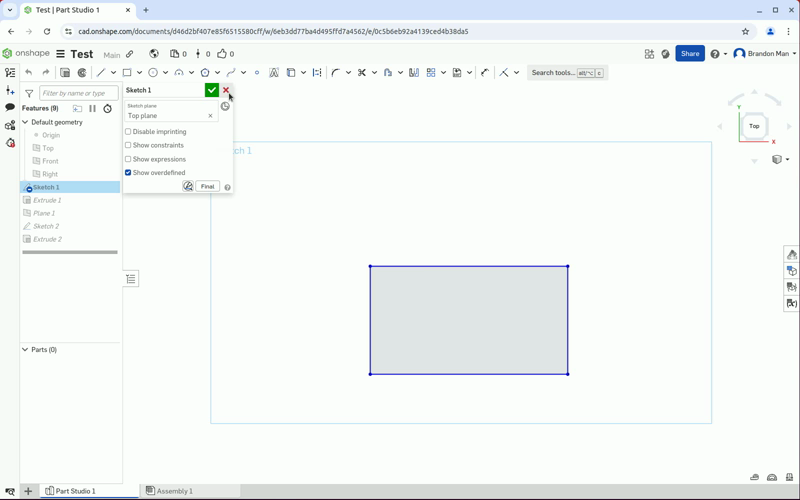
click(229, 92)
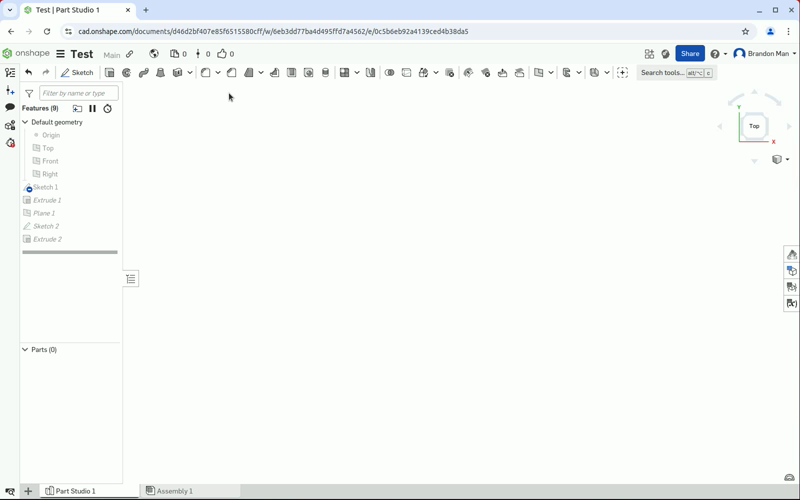
key(shift+s)
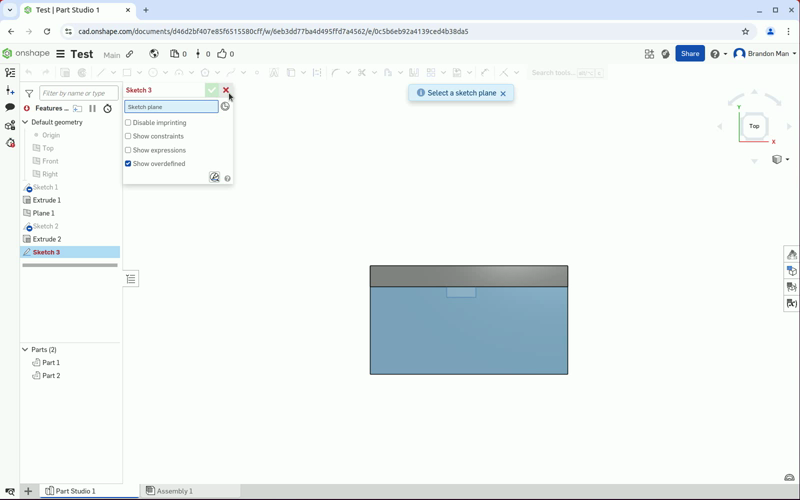
mouse_move(73, 215)
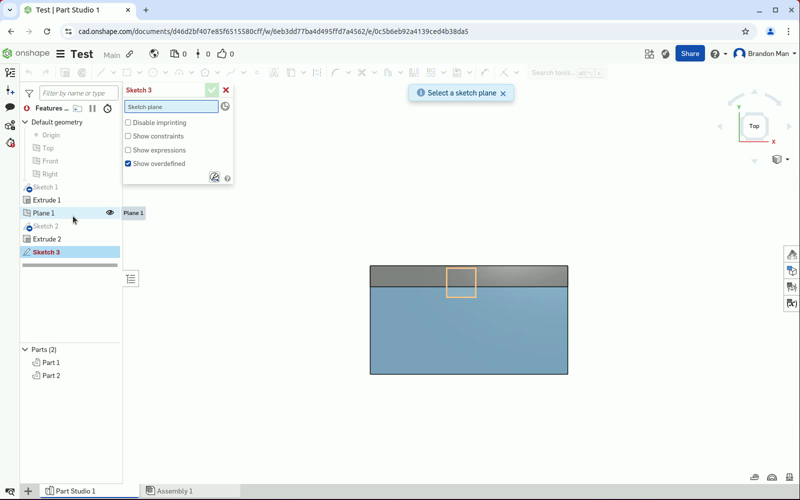
click(73, 215)
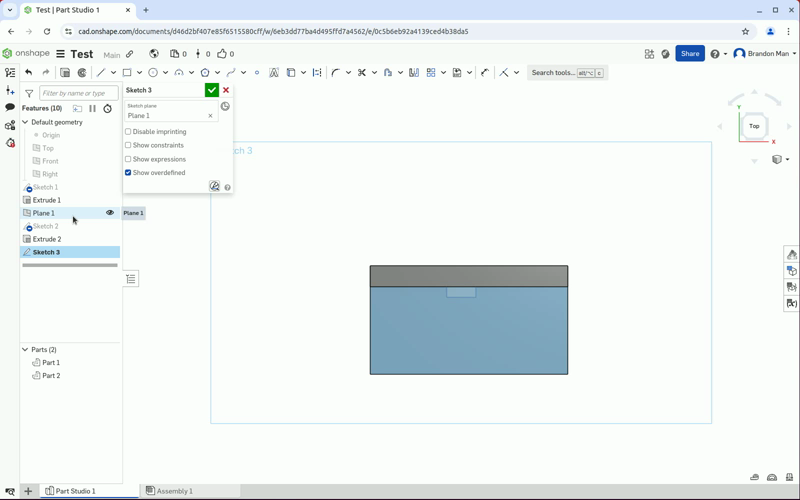
mouse_move(73, 352)
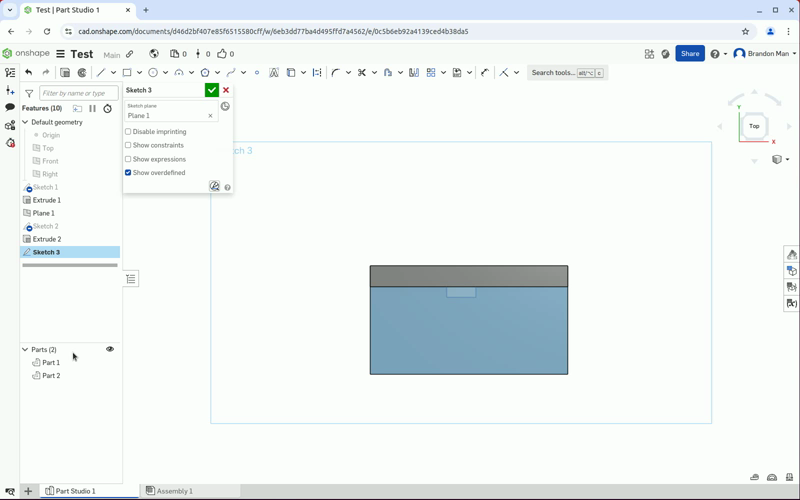
key(y)
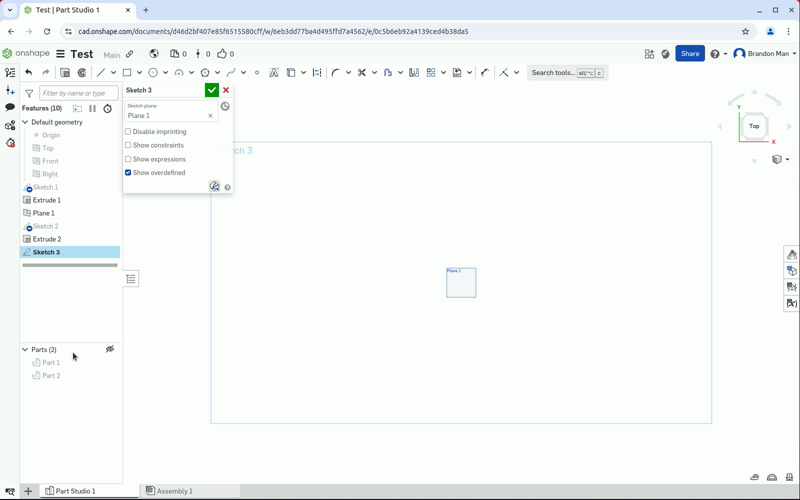
key(l)
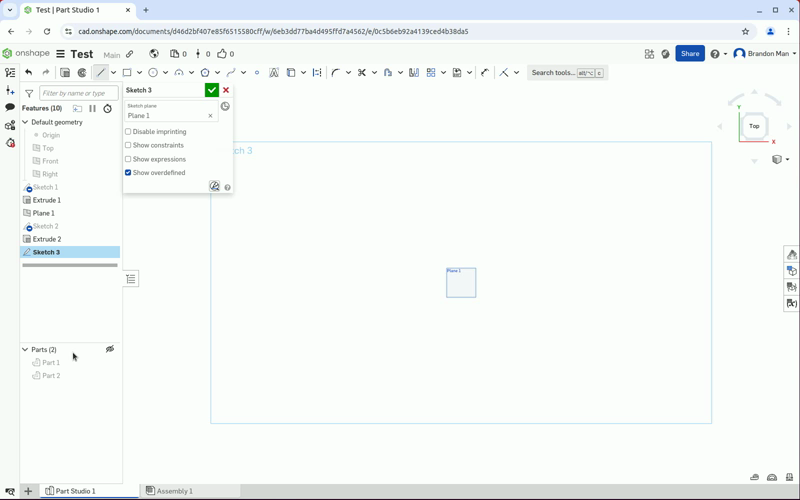
key_down(shift)
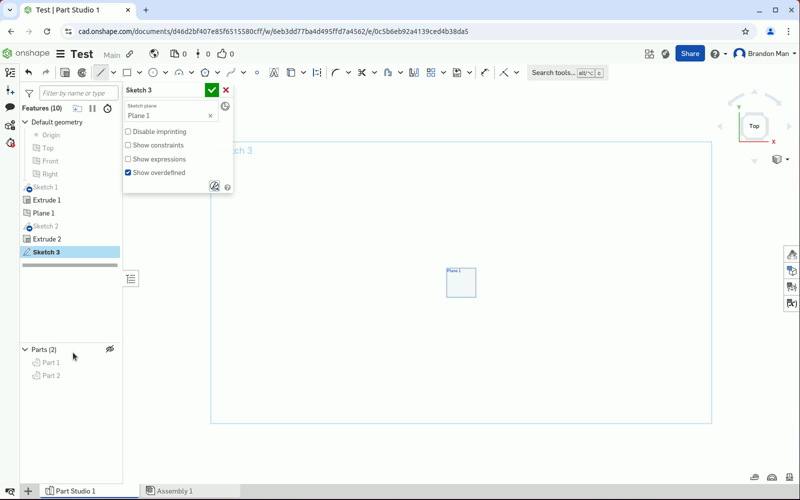
mouse_move(370, 374)
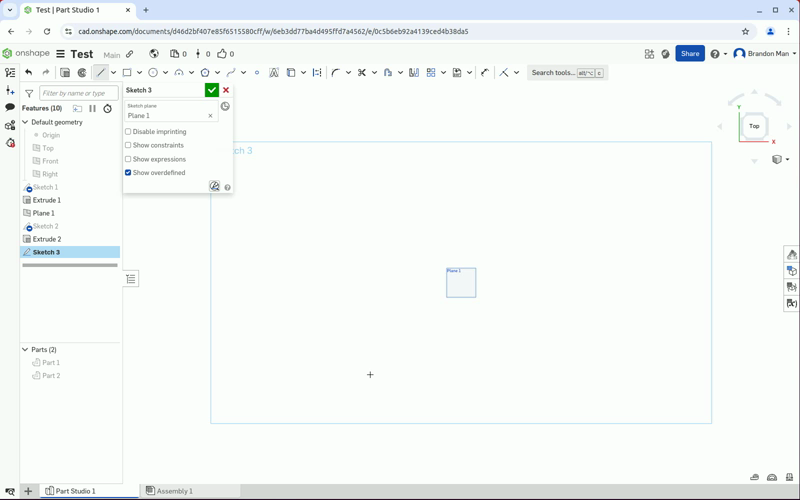
click(370, 374)
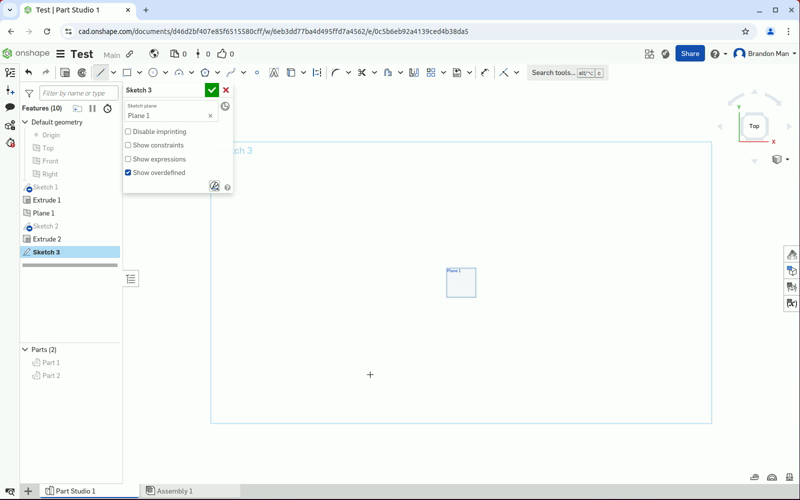
key_up(shift)
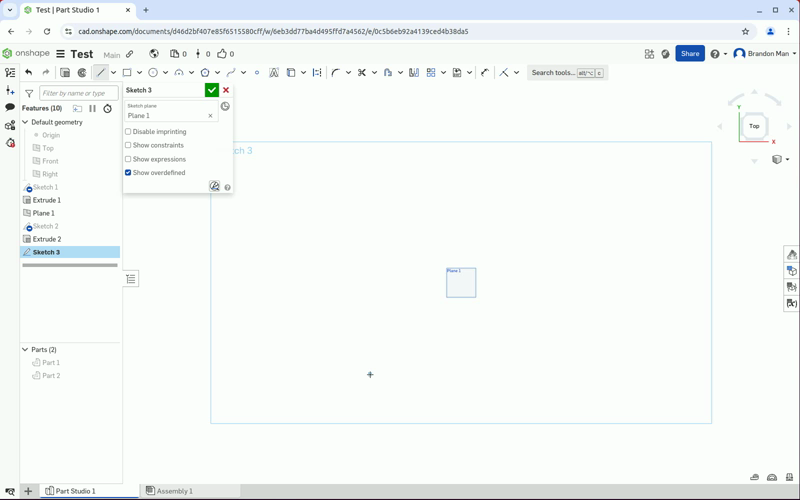
key_down(shift)
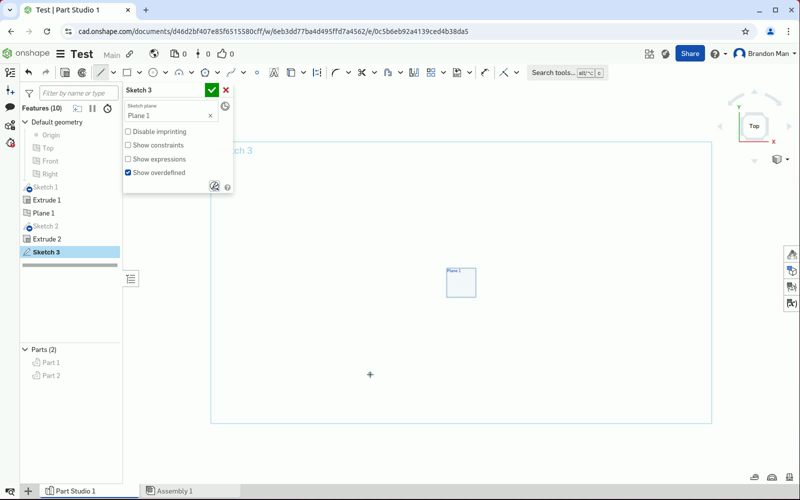
mouse_move(400, 374)
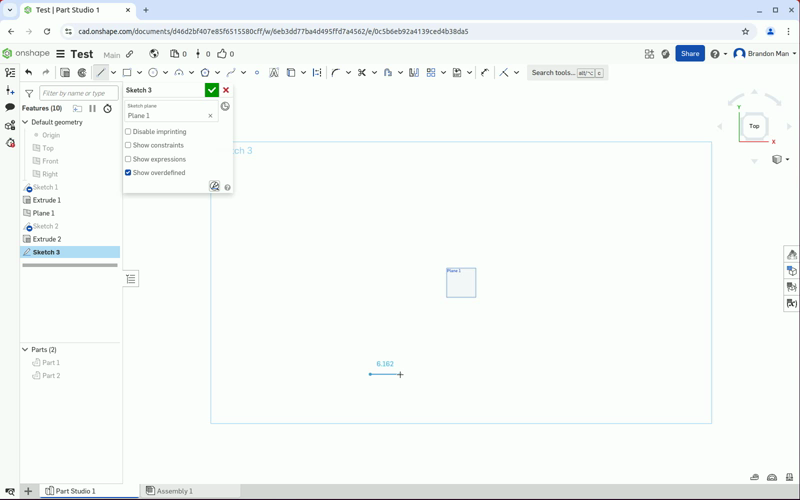
mouse_move(391, 374)
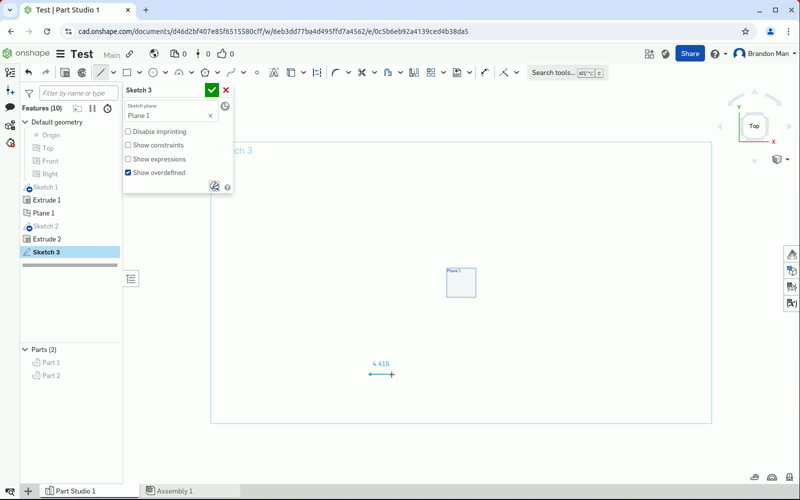
click(391, 374)
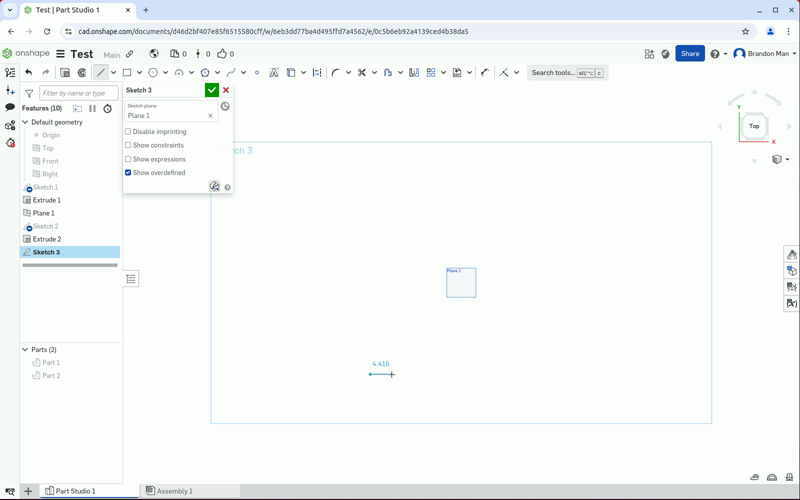
key_up(shift)
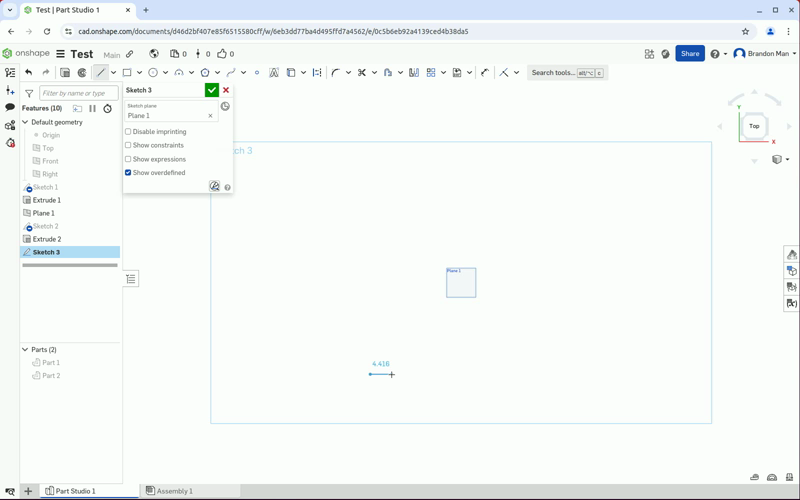
key_down(shift)
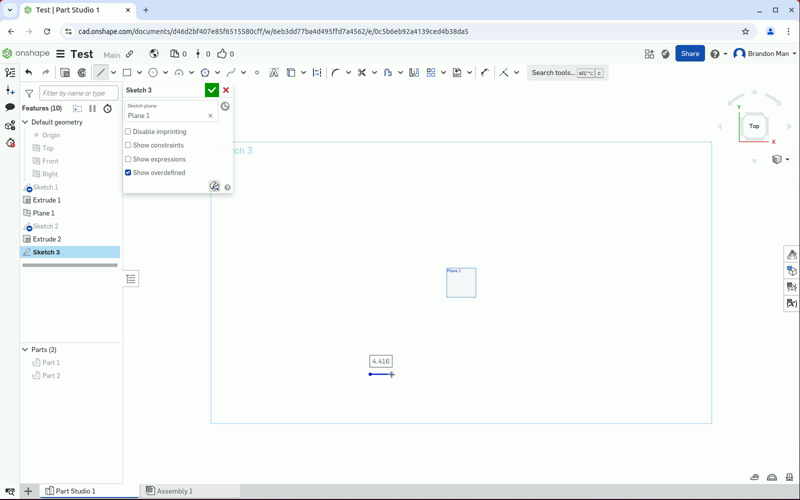
mouse_move(391, 286)
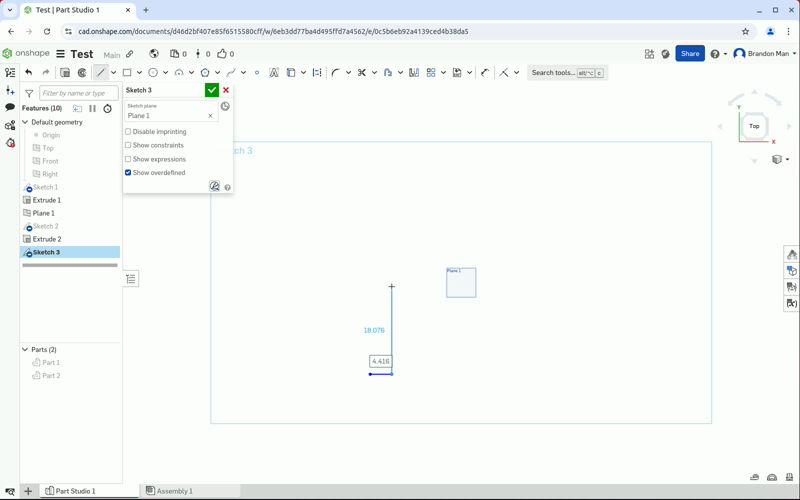
click(391, 286)
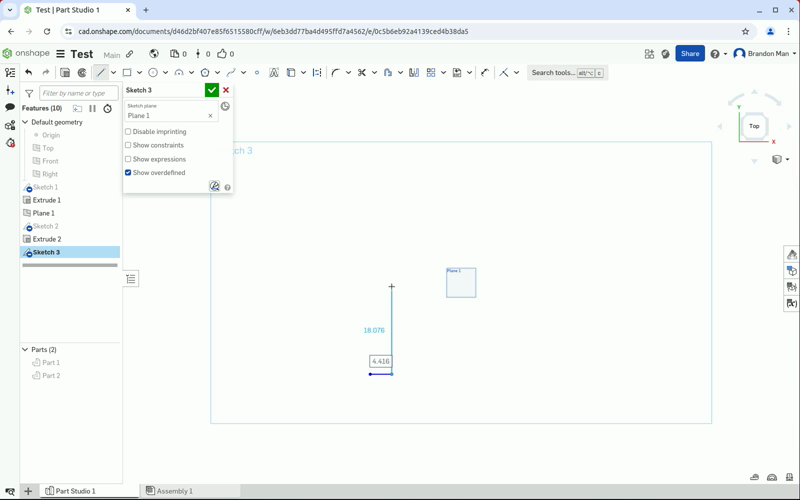
key_up(shift)
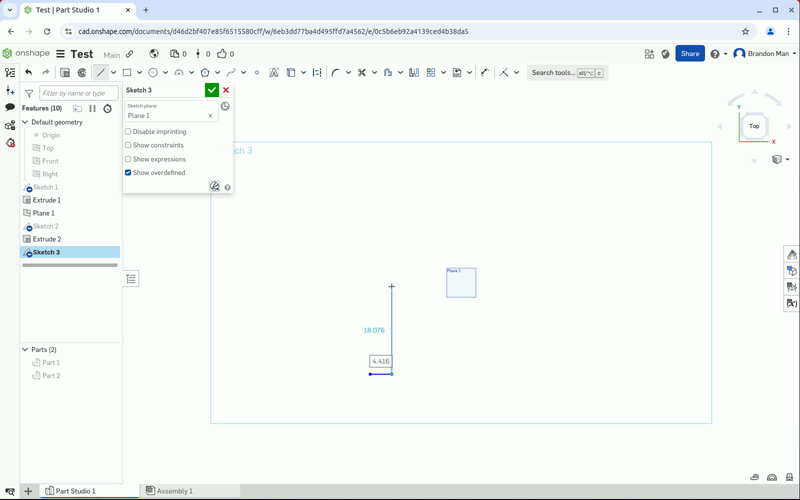
key_down(shift)
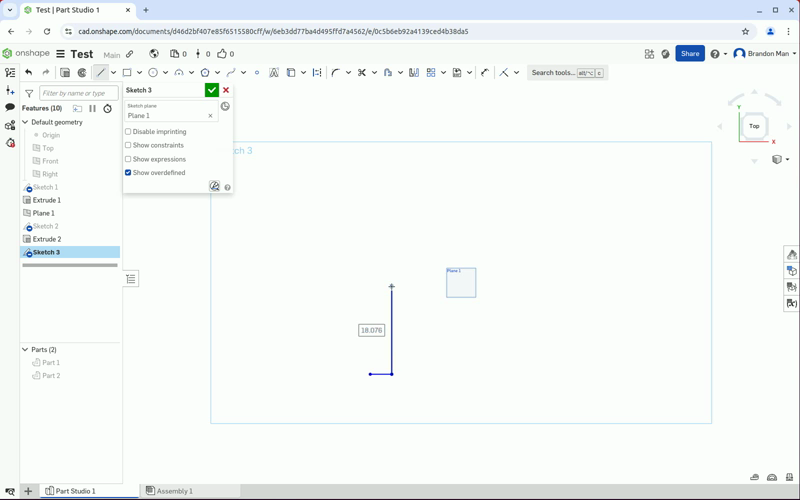
mouse_move(421, 286)
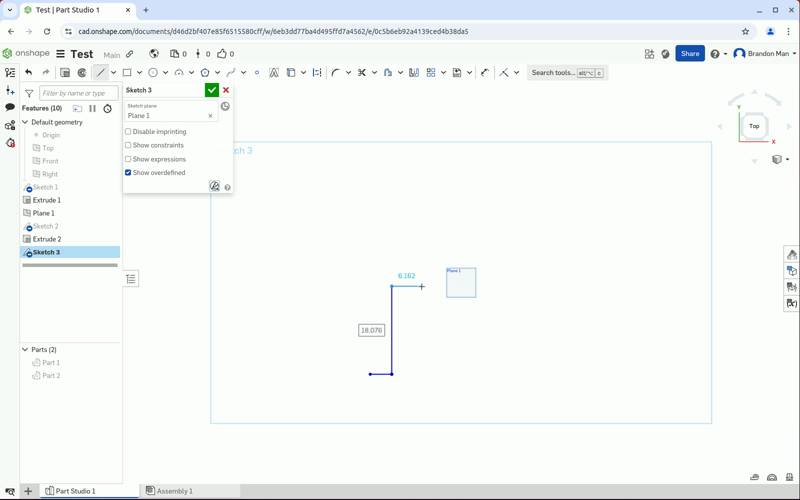
mouse_move(370, 286)
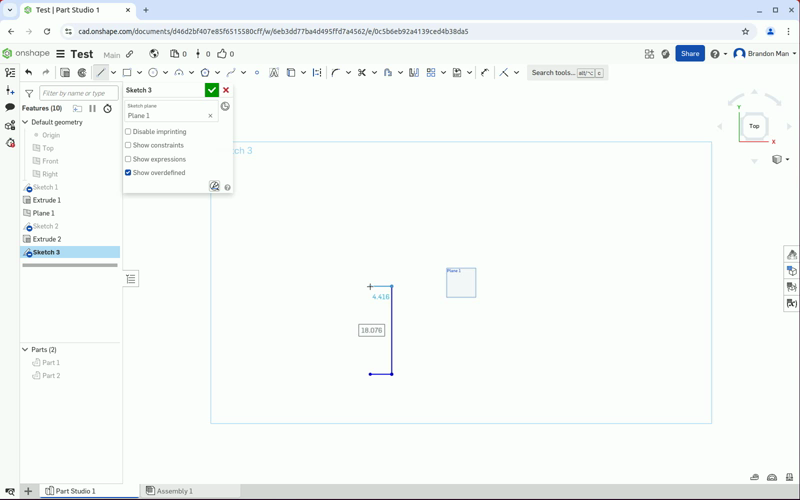
click(370, 286)
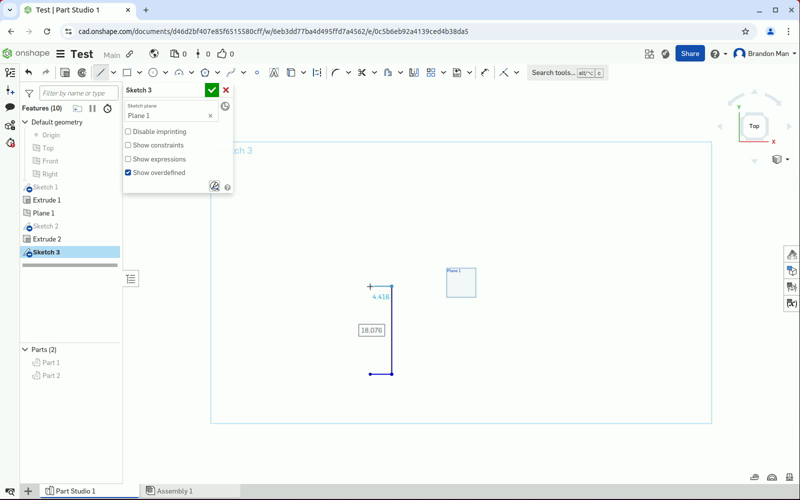
key_up(shift)
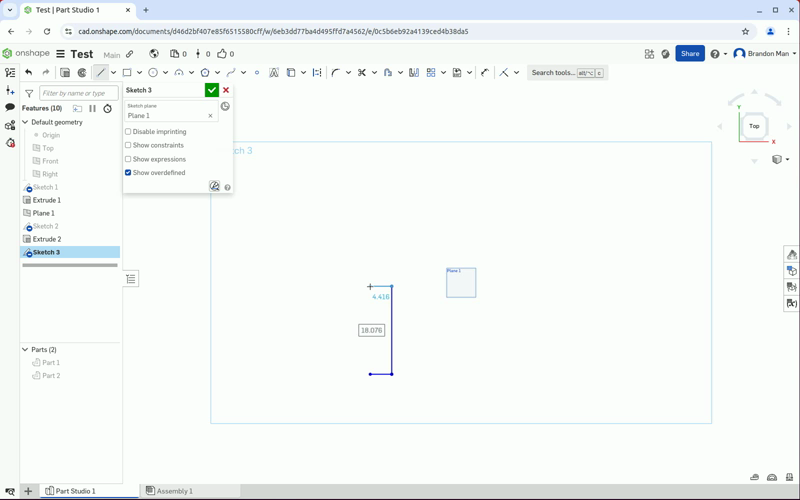
key_down(shift)
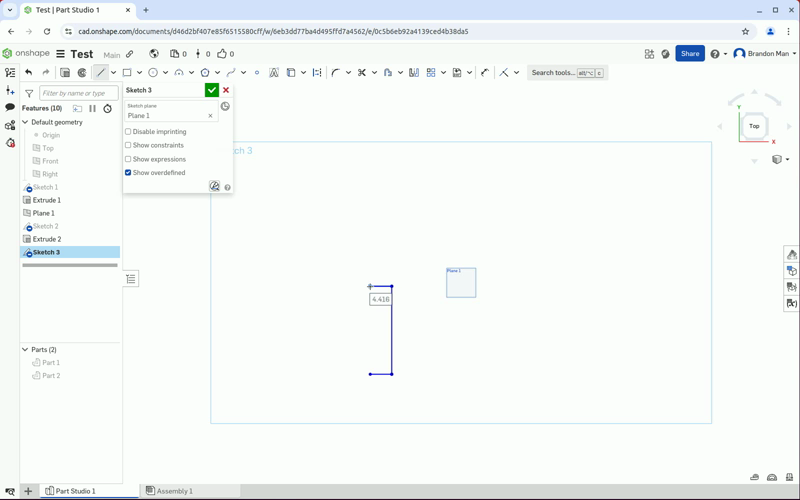
mouse_move(370, 374)
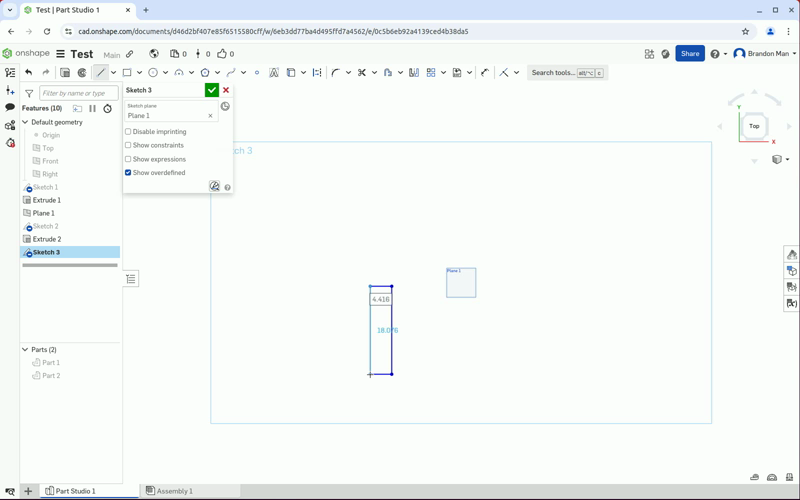
key_up(shift)
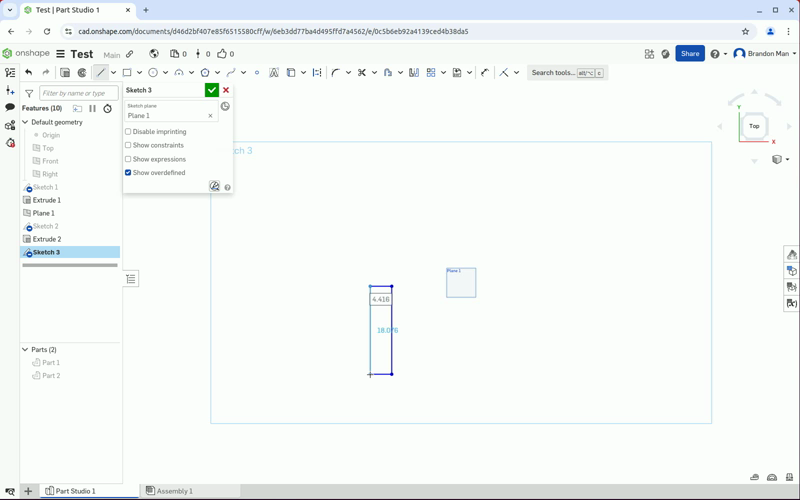
click(370, 374)
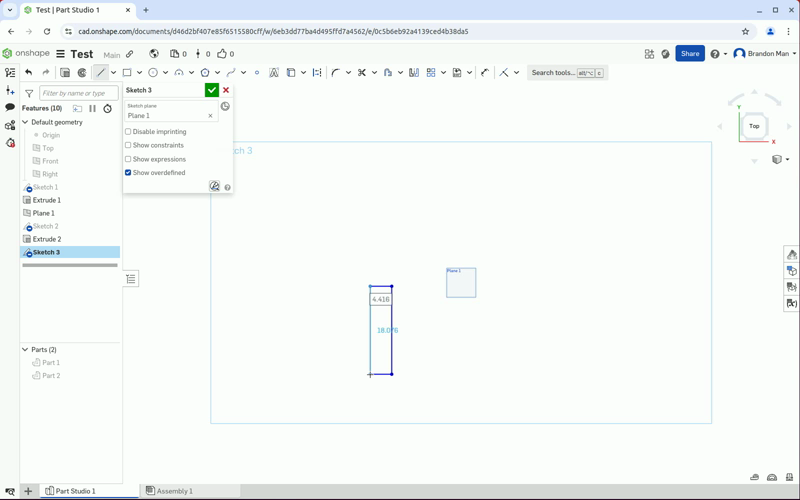
key(esc)
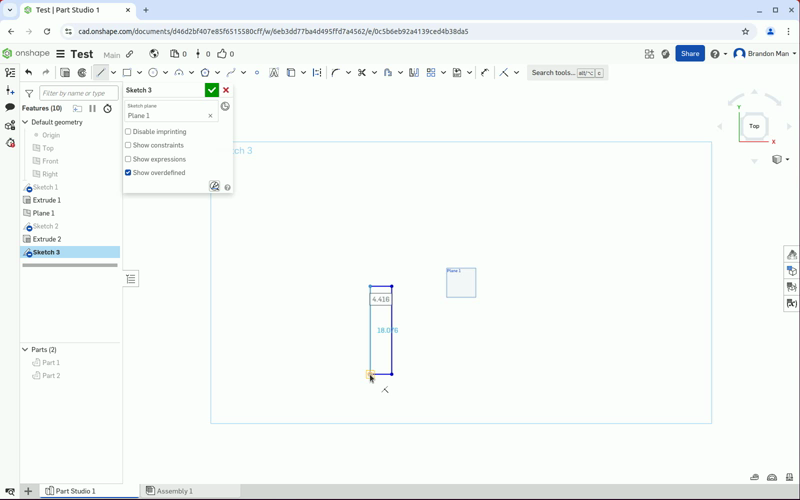
mouse_move(377, 316)
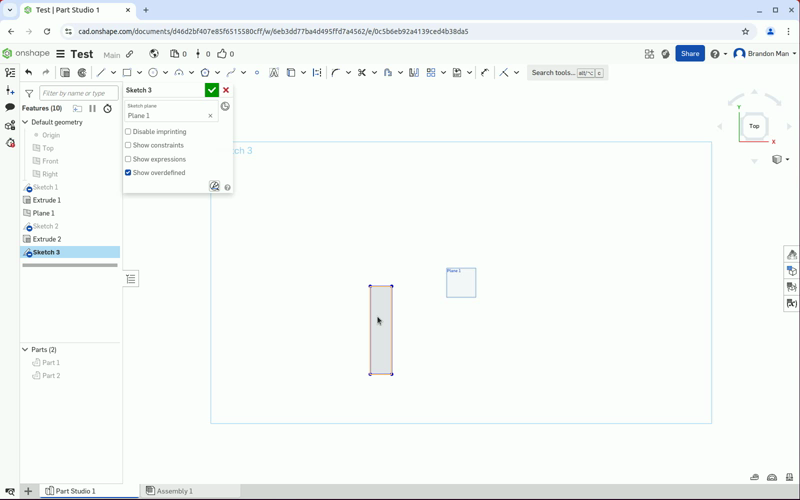
click(377, 316)
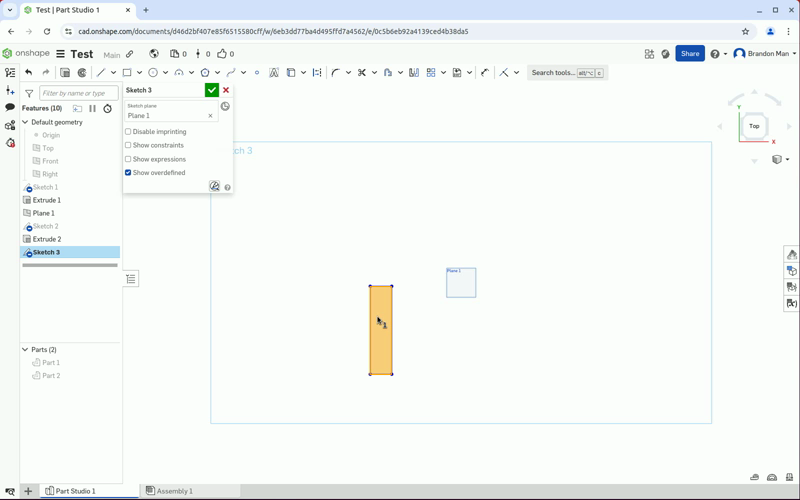
mouse_move(73, 352)
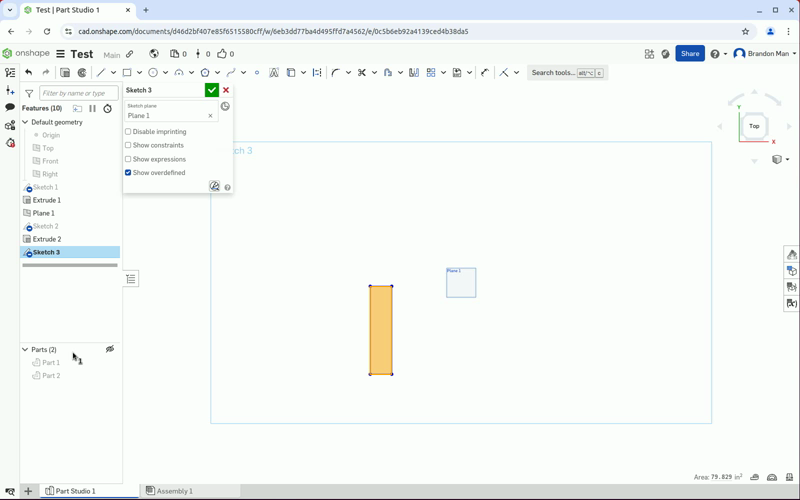
key(shift+y)
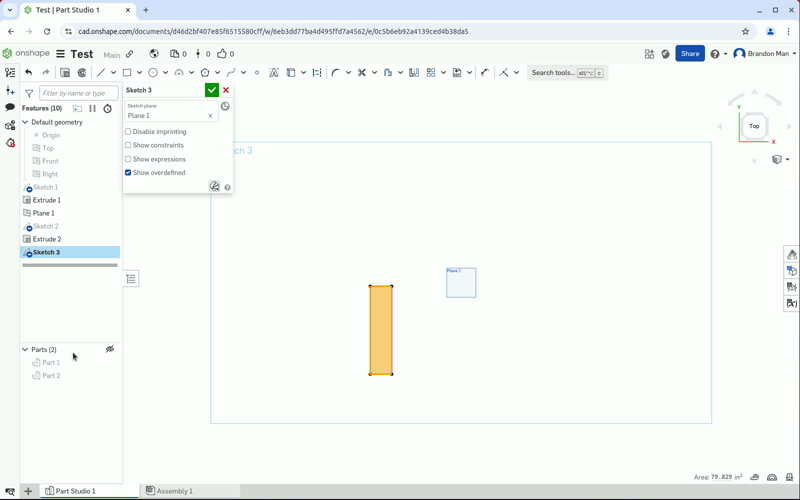
key(shift+e)
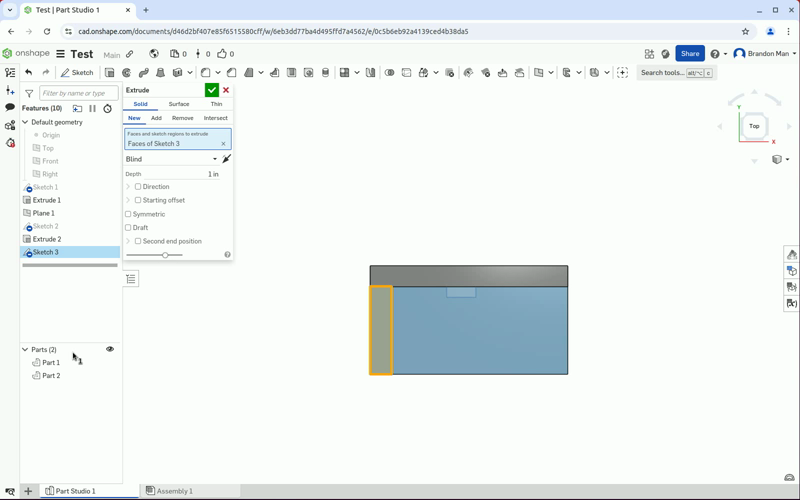
mouse_move(143, 106)
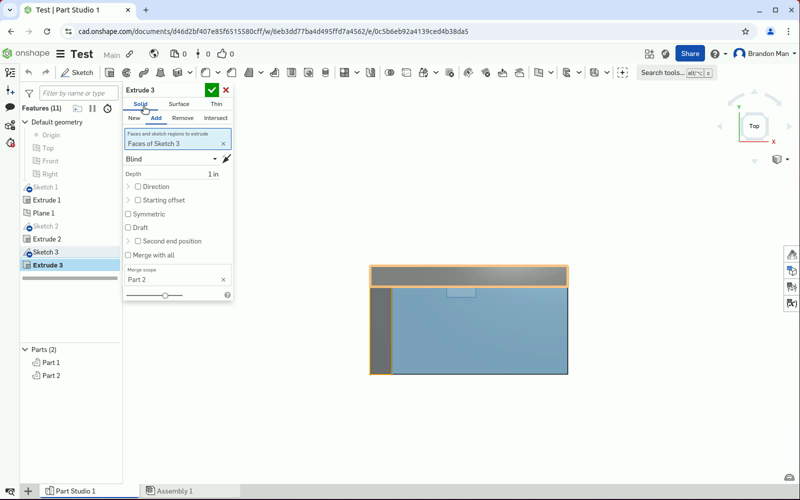
click(143, 106)
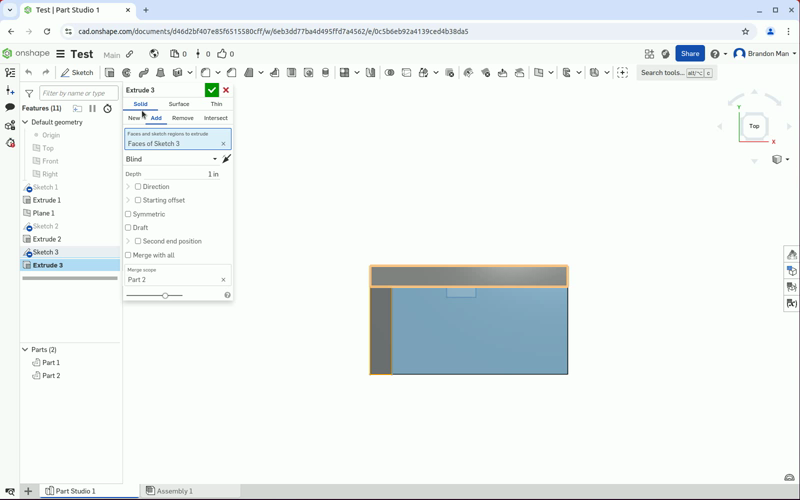
mouse_move(137, 120)
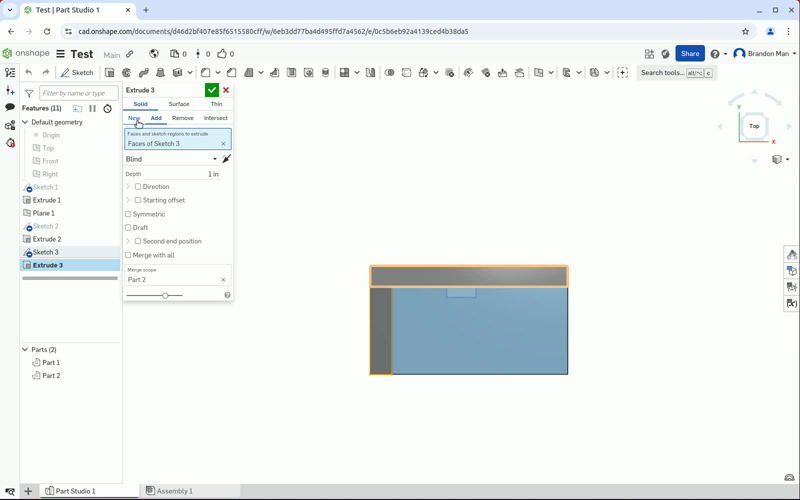
click(137, 120)
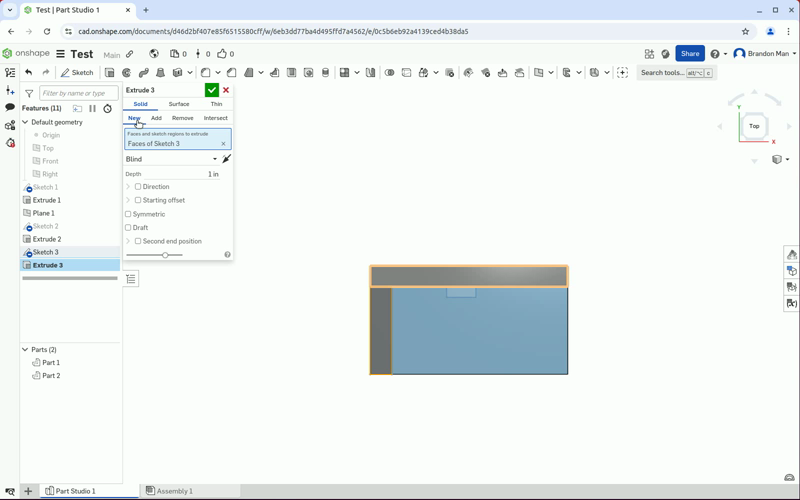
key(tab, 4)
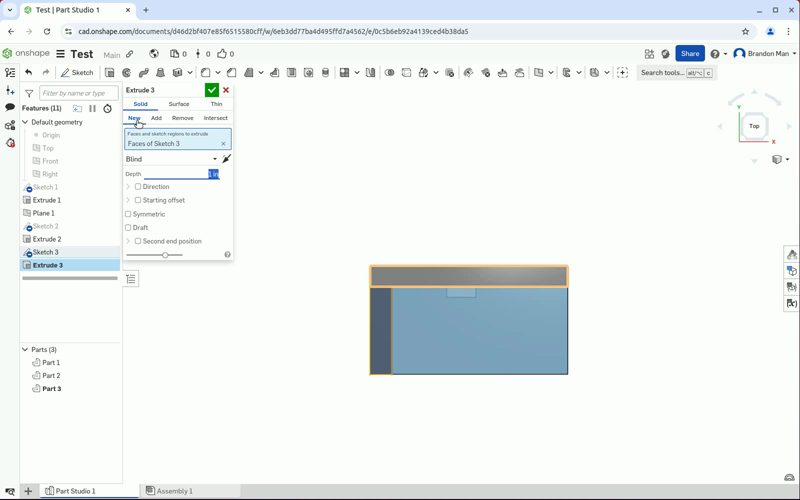
text(12.998)
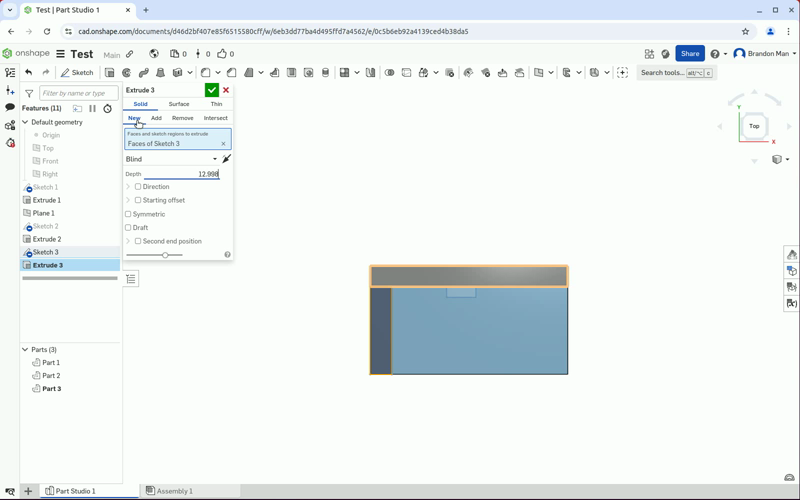
key(enter)
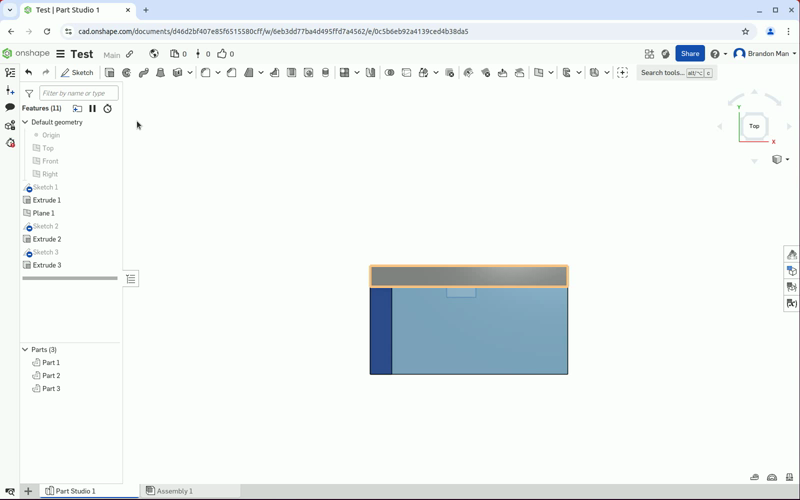
key(shift+h)
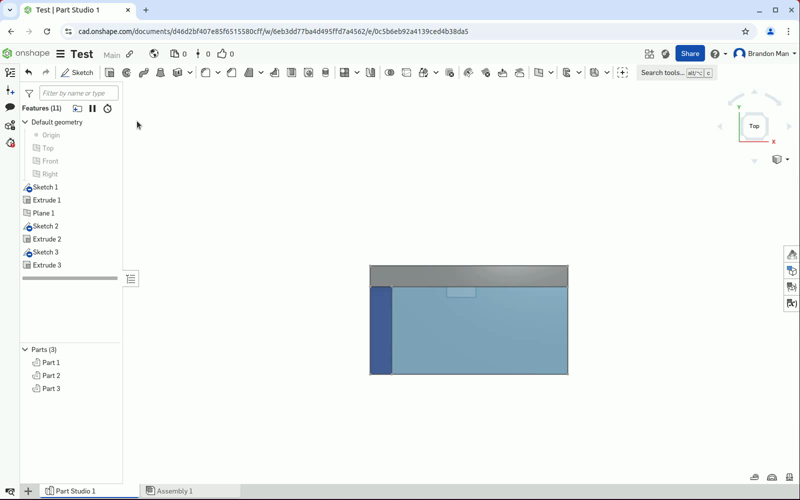
key(shift+h)
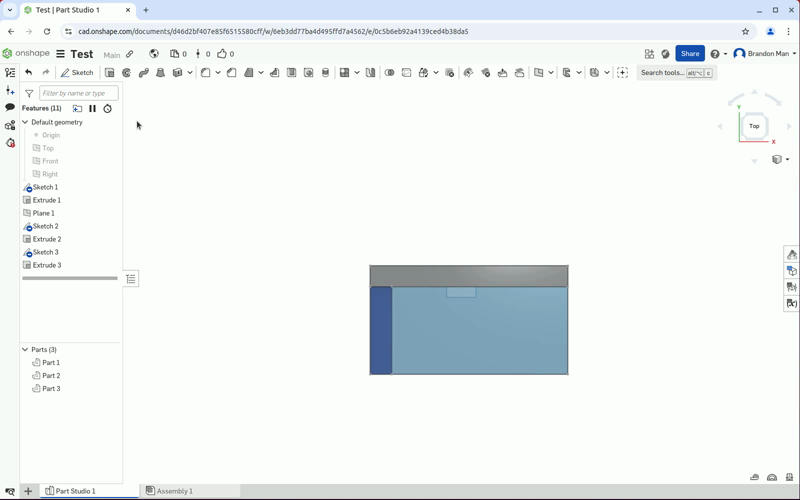
key(shift+7)
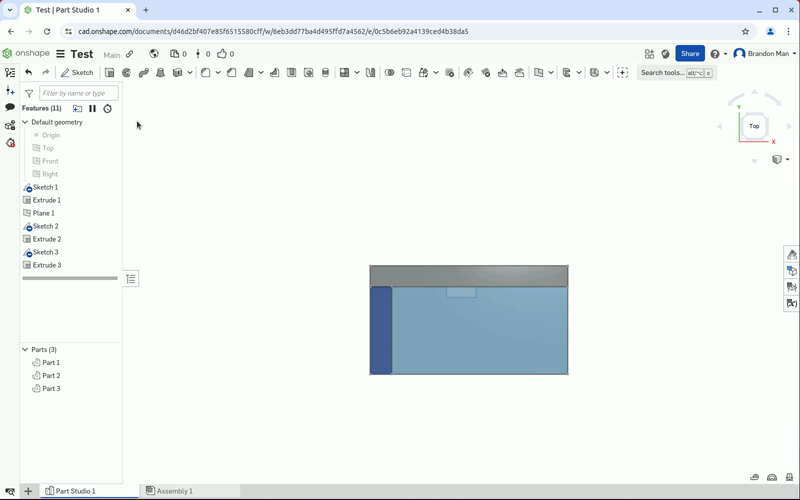
key(up, 3)
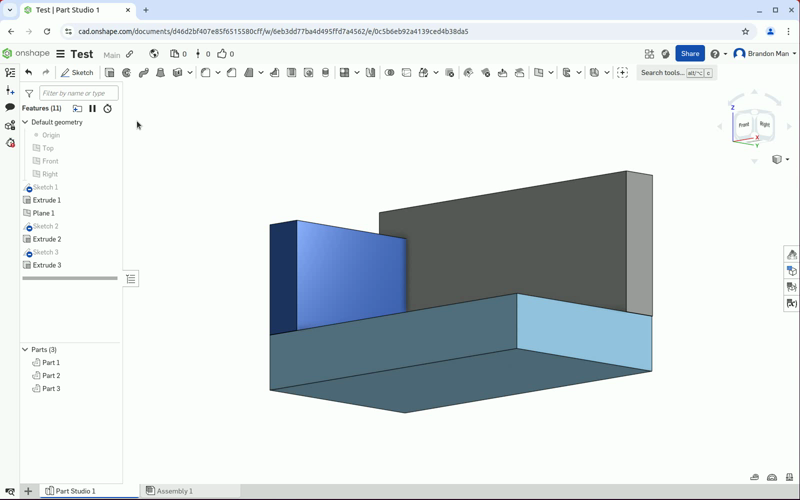
key(left, 3)
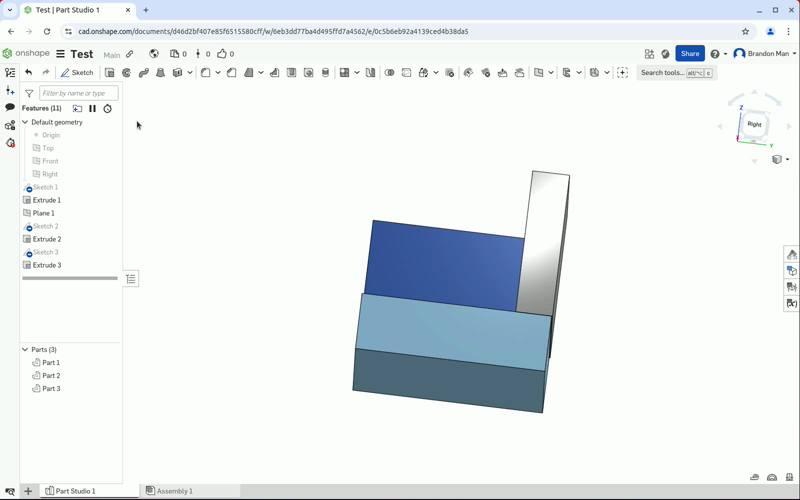
key(right, 3)
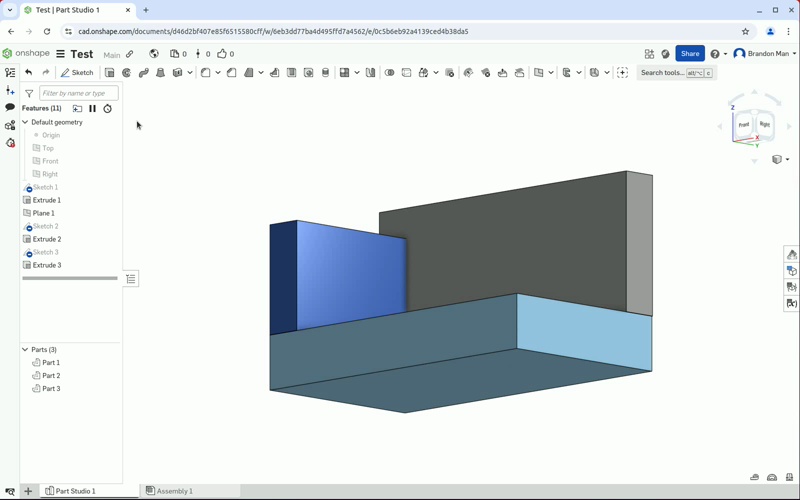
key(down, 3)
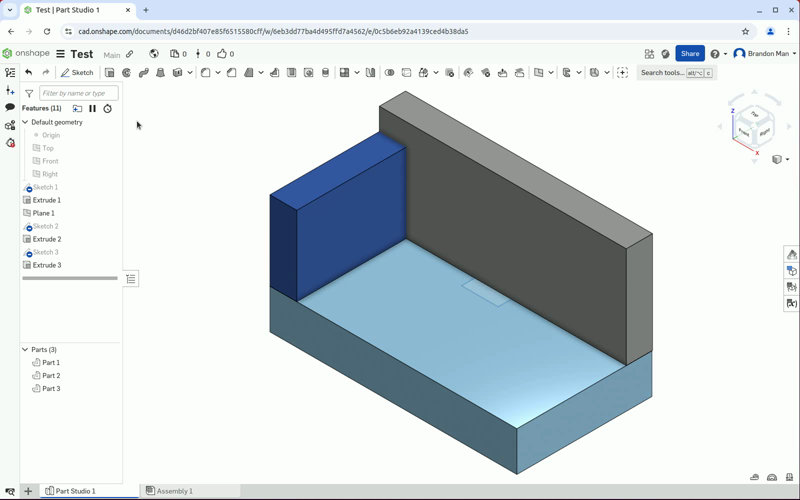
mouse_move(73, 189)
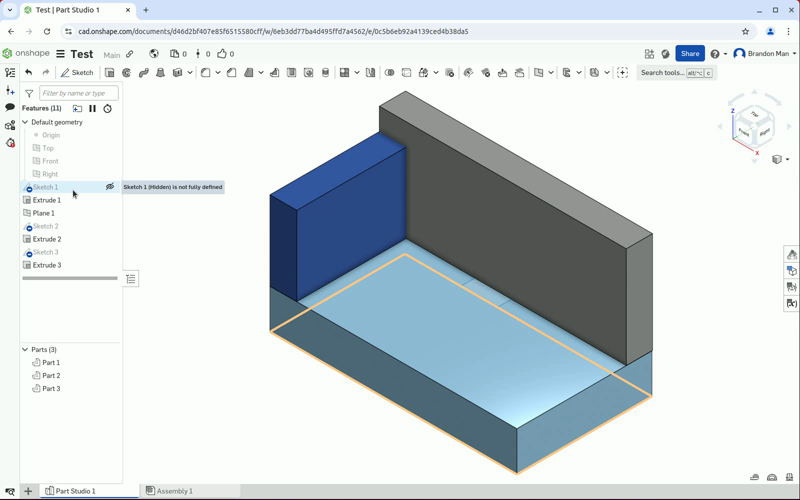
click(73, 189)